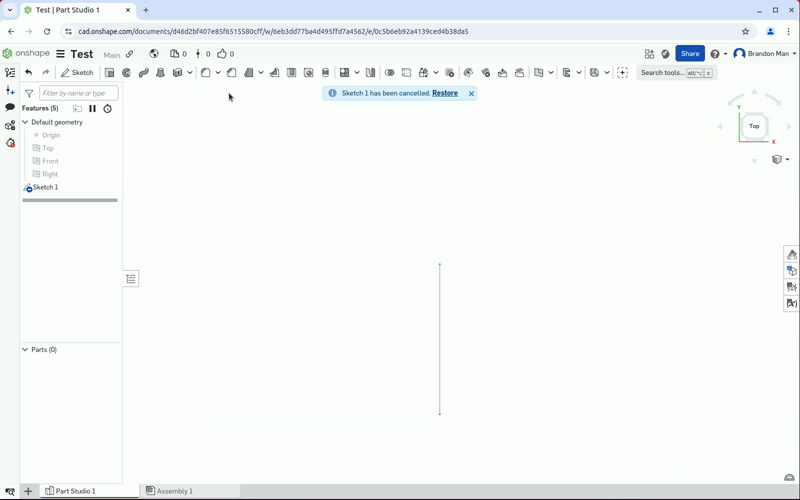
key(shift+h)
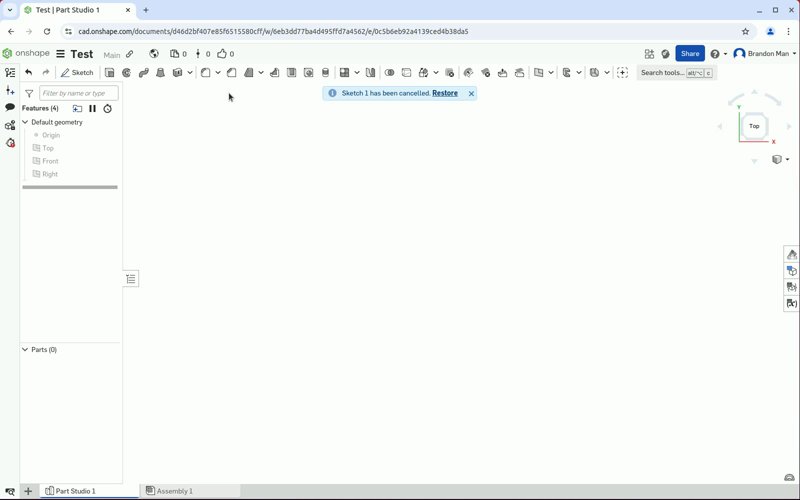
mouse_move(73, 352)
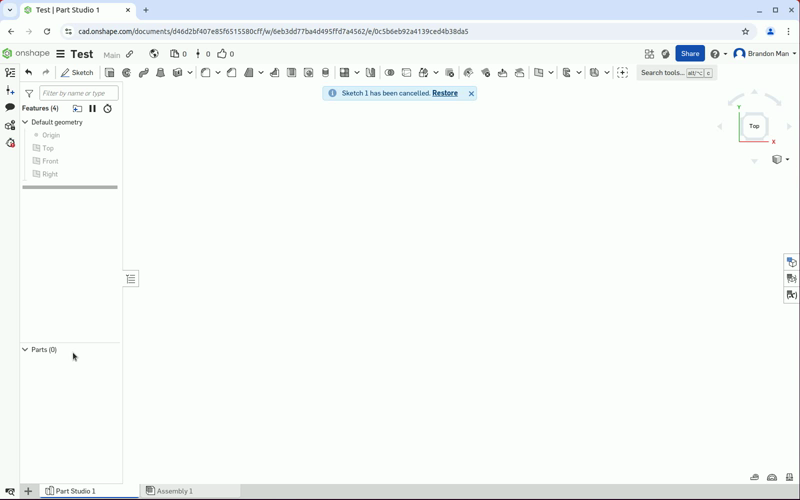
key(y)
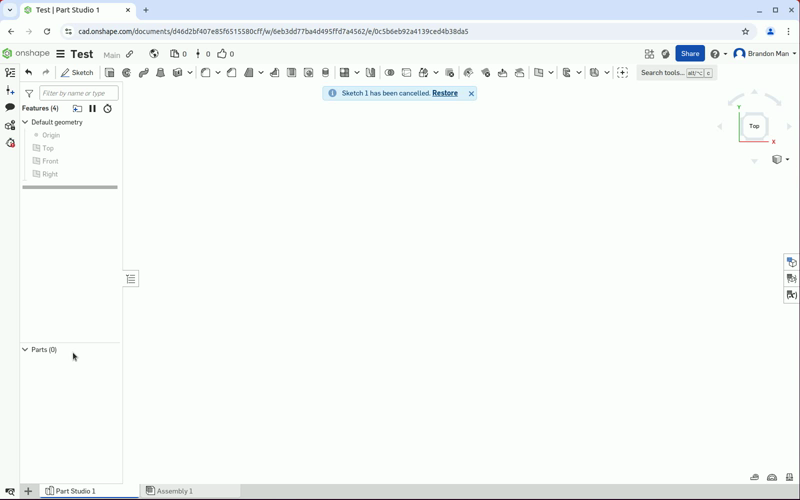
key(shift+p)
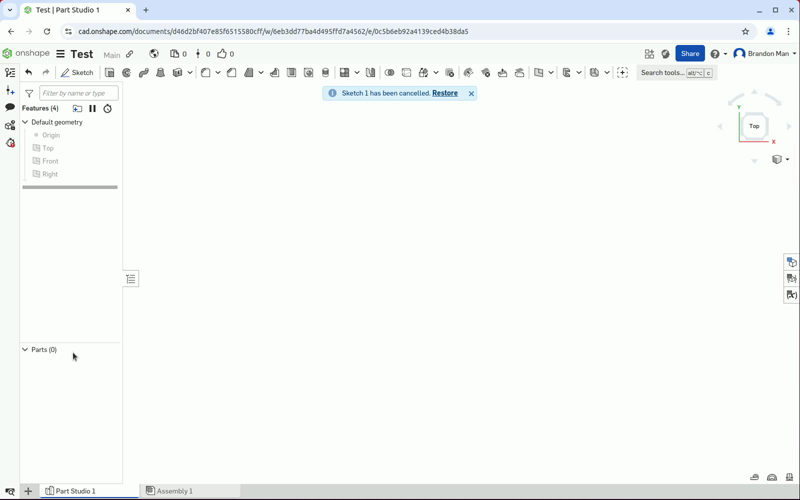
key(space)
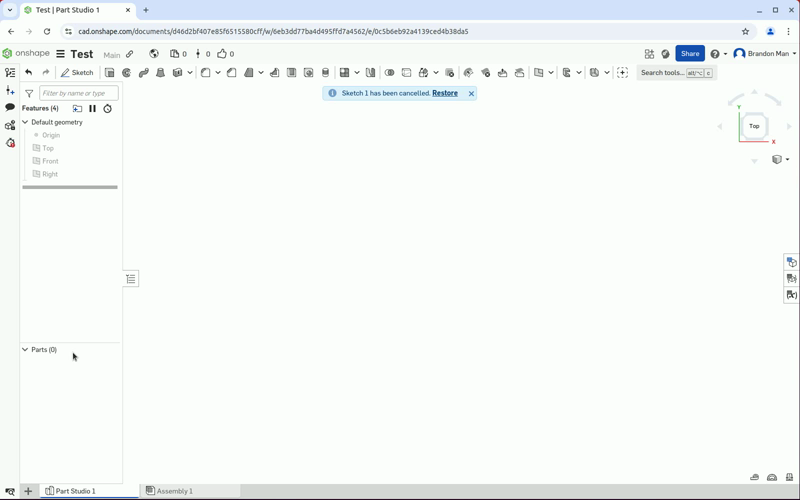
key_down(shift)
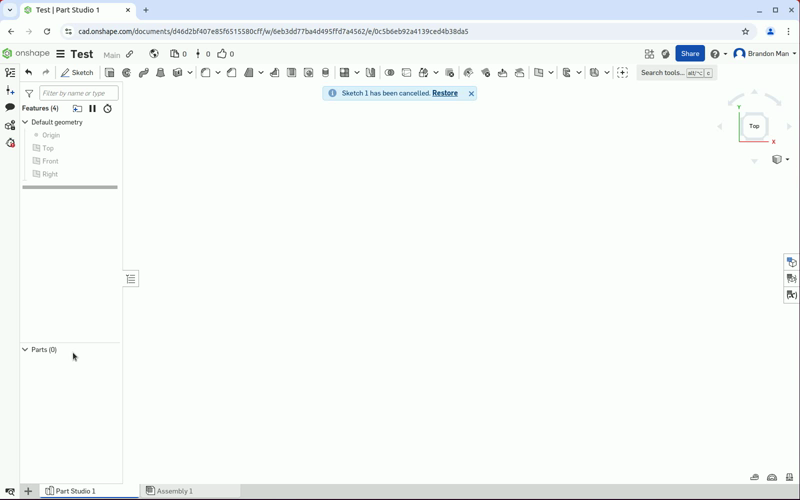
key(up)
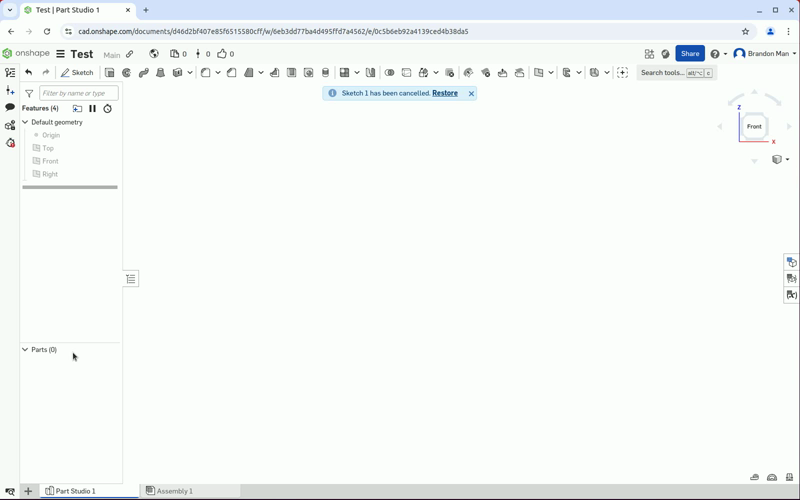
key_up(shift)
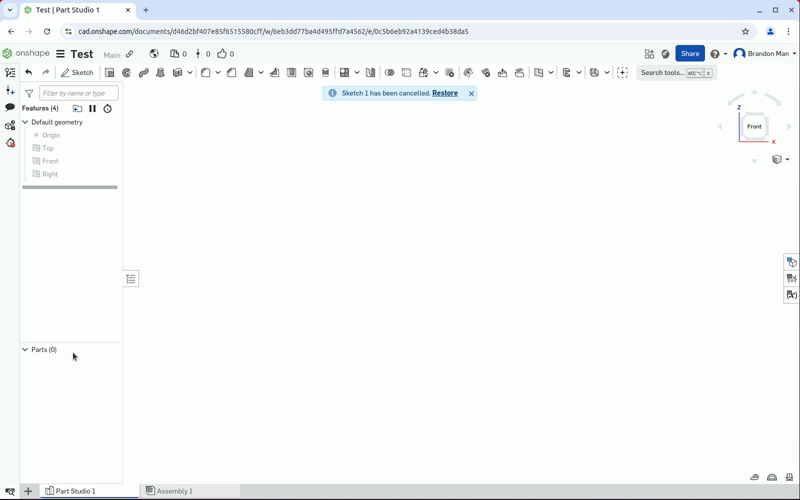
mouse_move(73, 352)
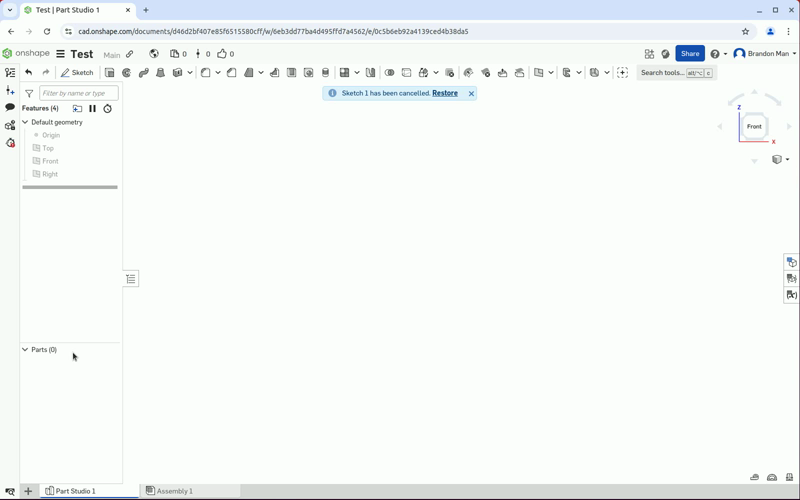
key(shift+y)
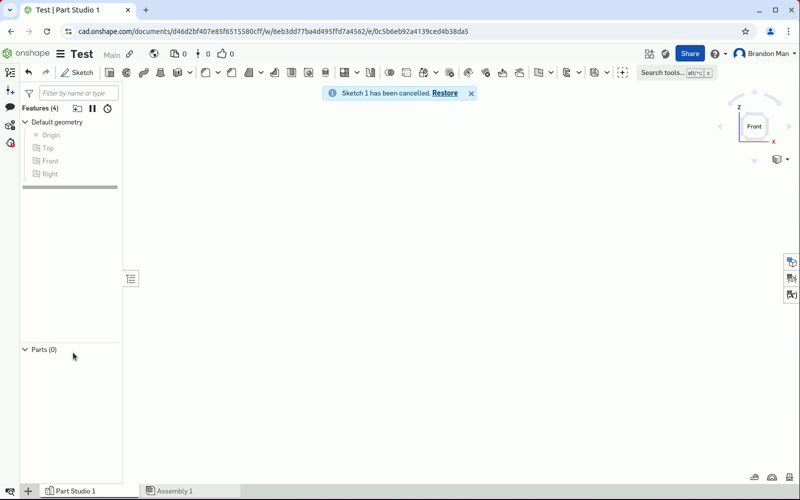
key(shift+s)
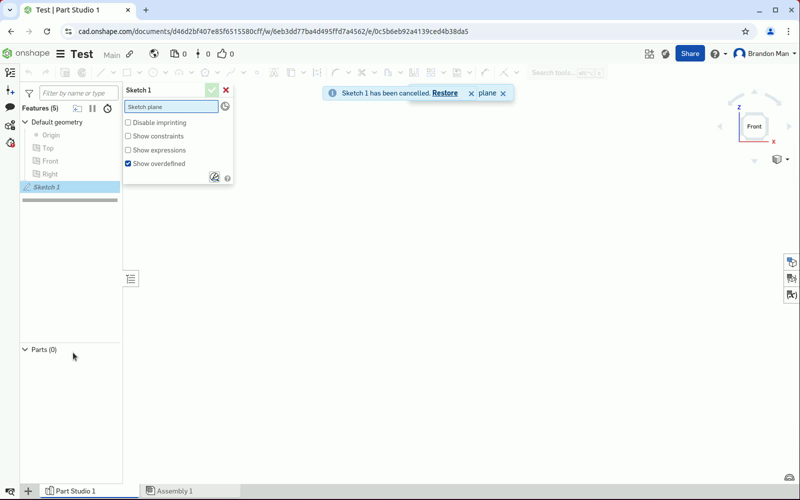
mouse_move(73, 163)
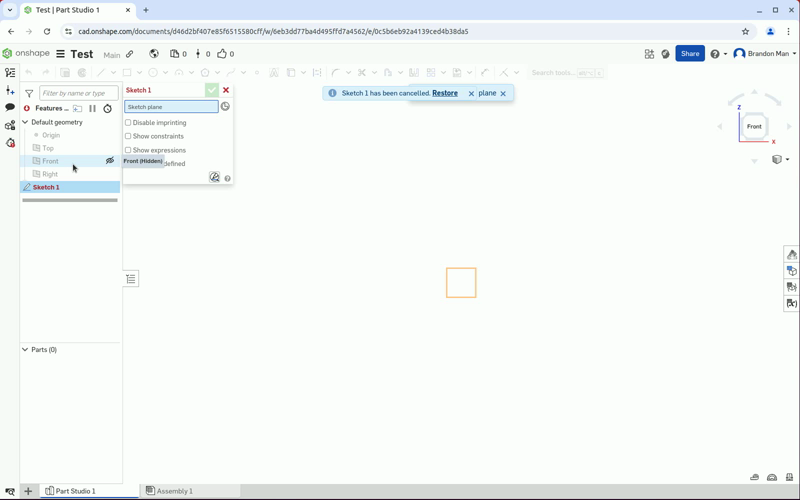
click(73, 163)
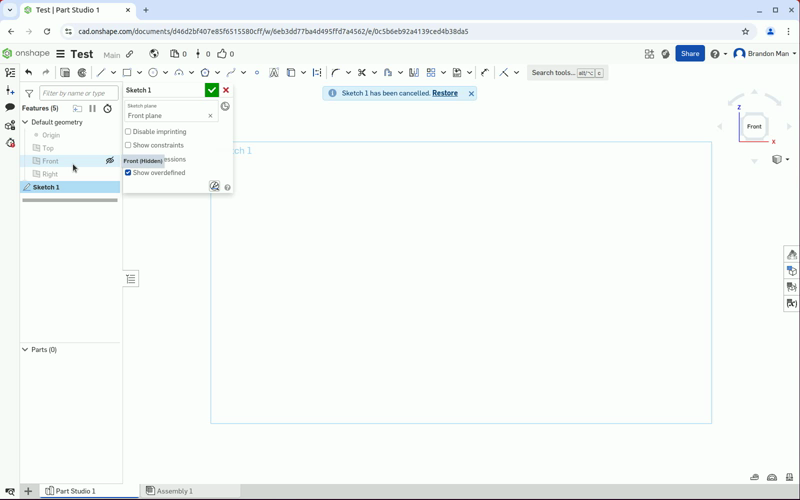
mouse_move(73, 352)
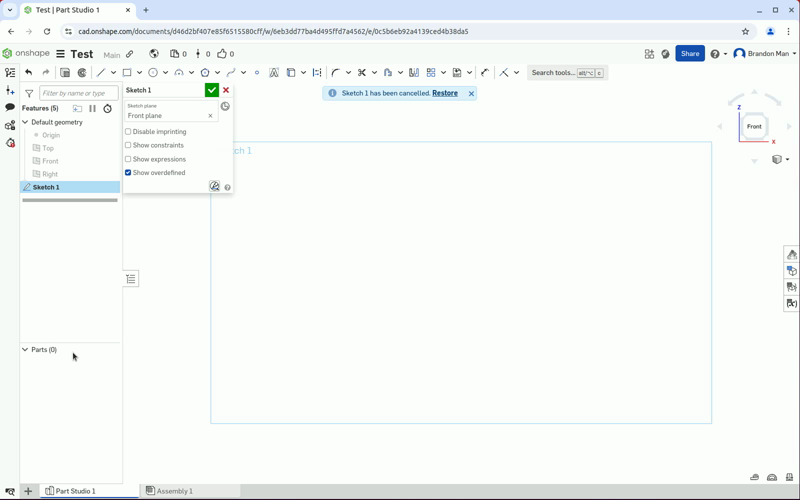
key(y)
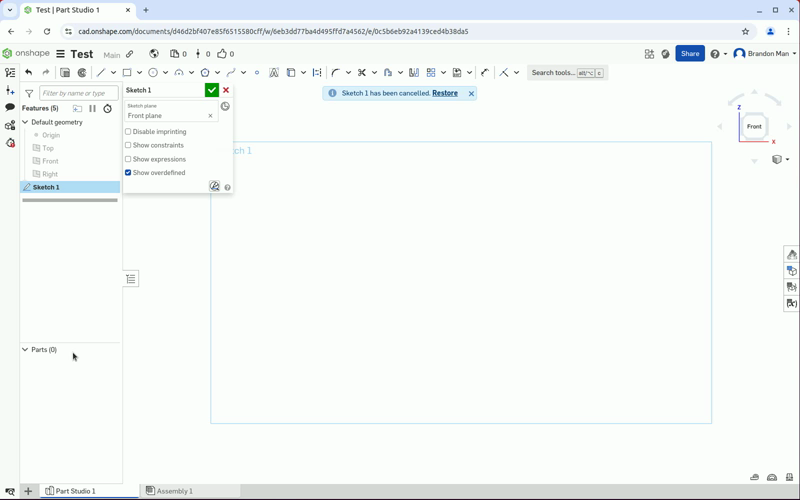
key(l)
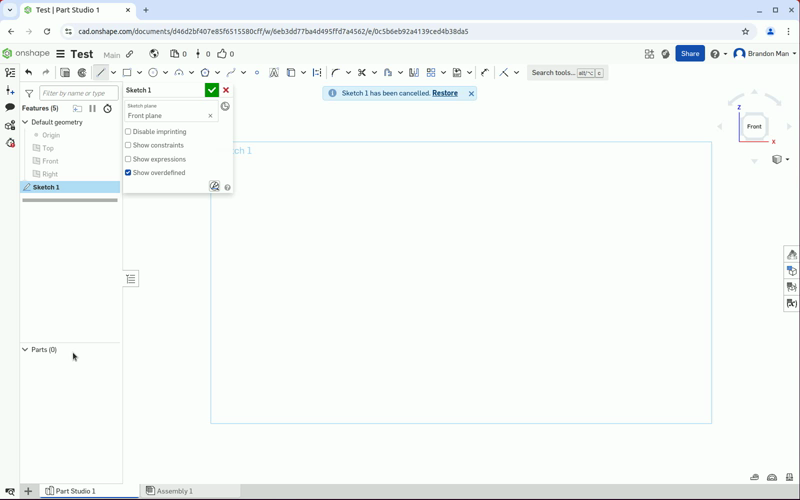
key_down(shift)
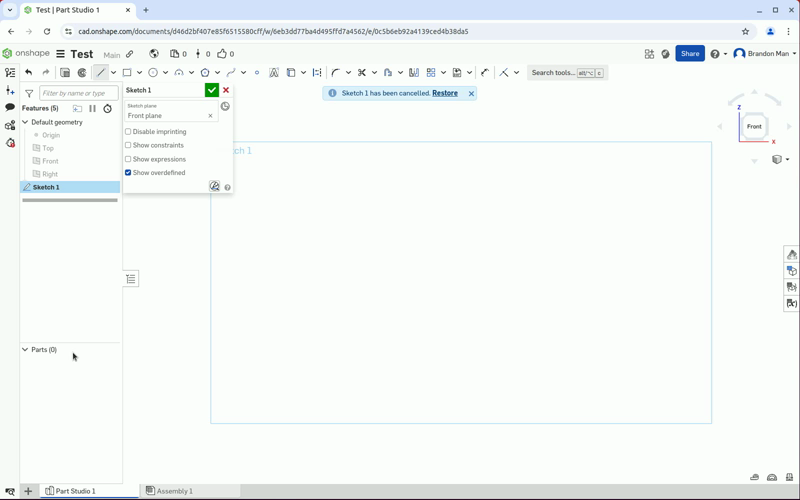
mouse_move(365, 343)
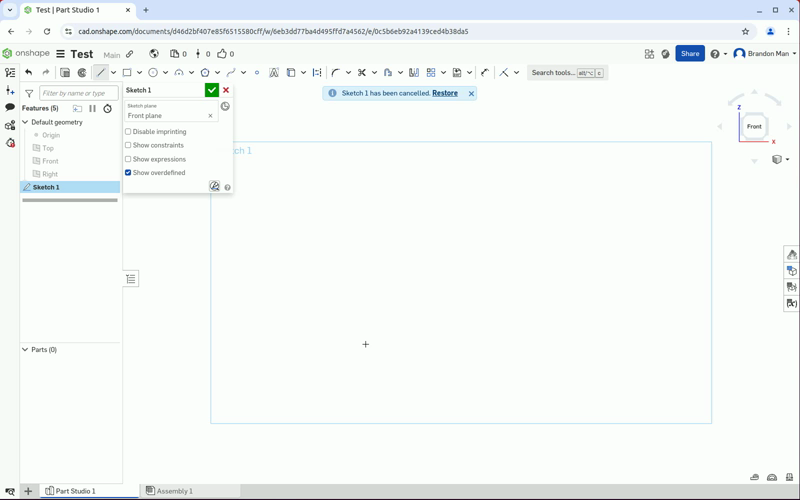
click(365, 343)
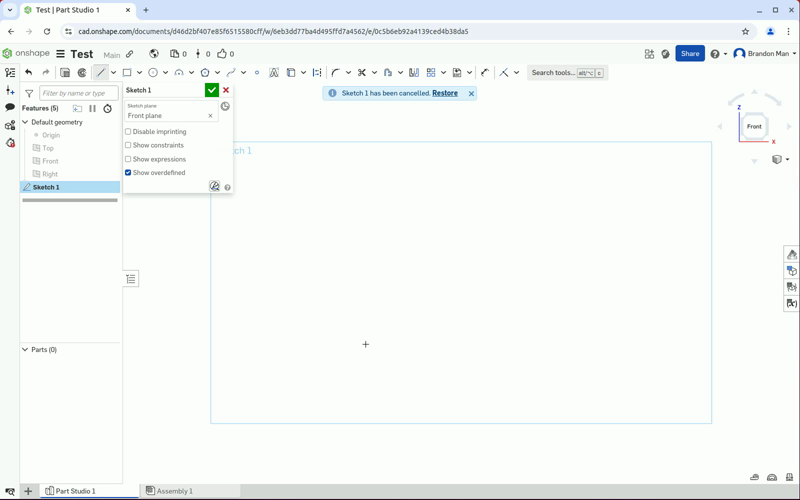
key_up(shift)
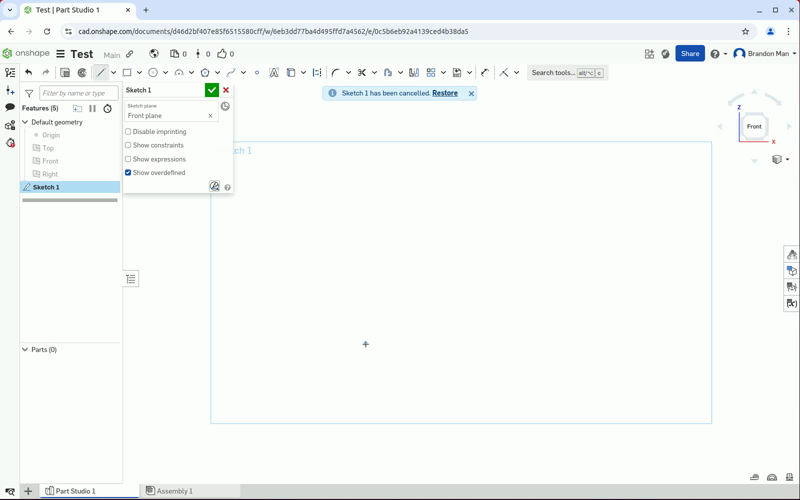
key_down(shift)
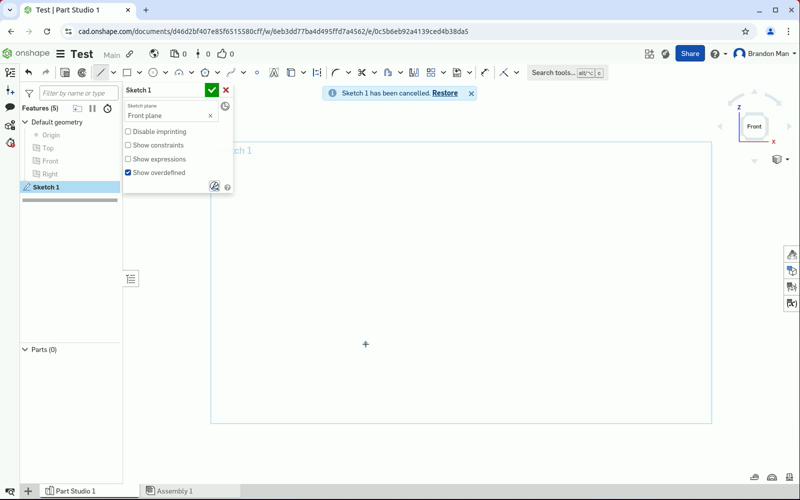
mouse_move(555, 343)
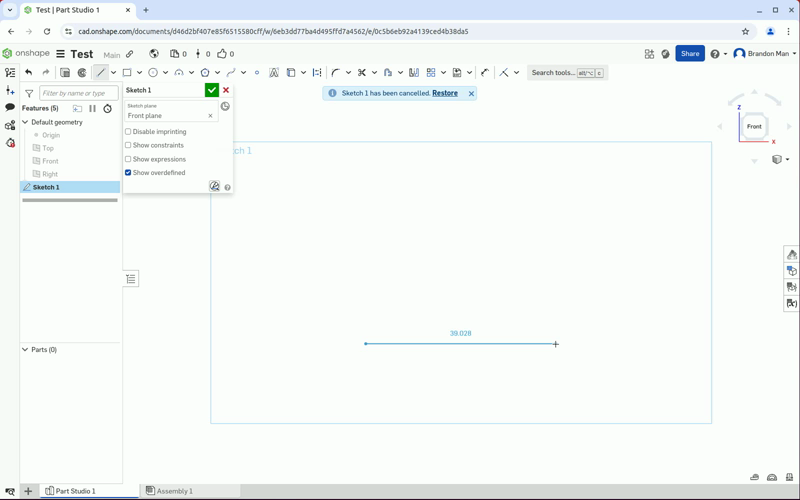
click(555, 343)
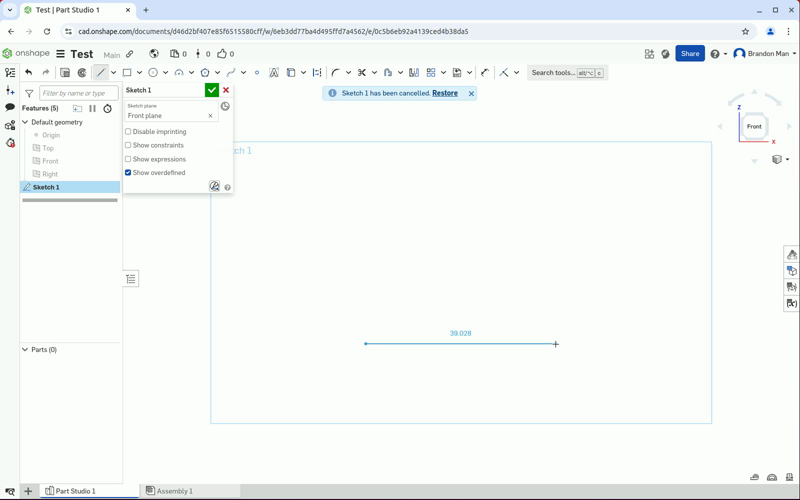
key_up(shift)
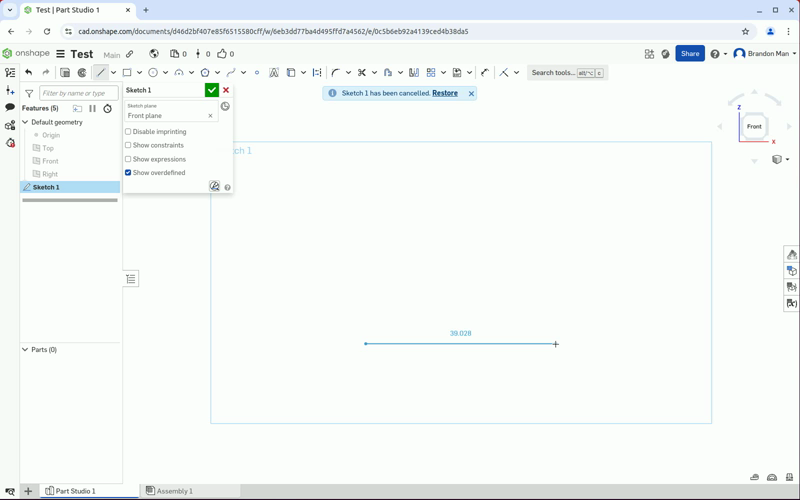
key_down(shift)
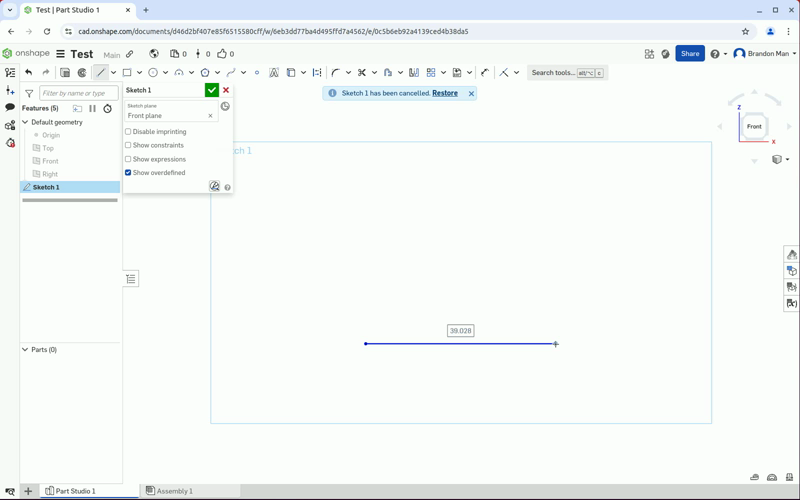
mouse_move(555, 221)
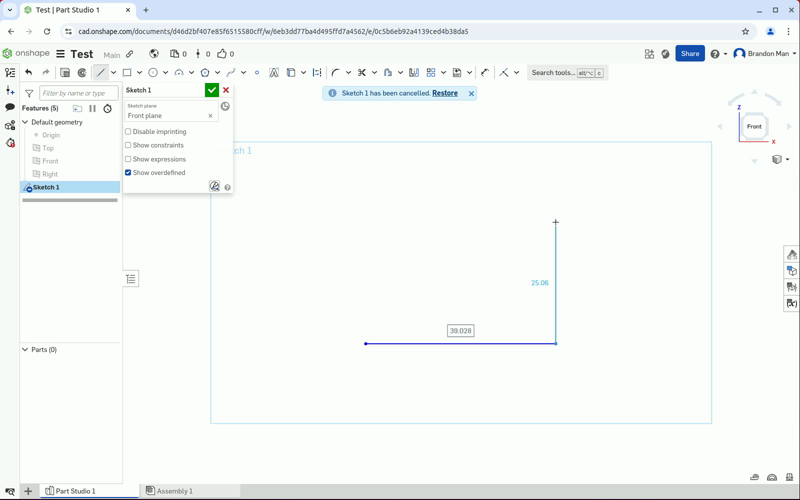
click(555, 221)
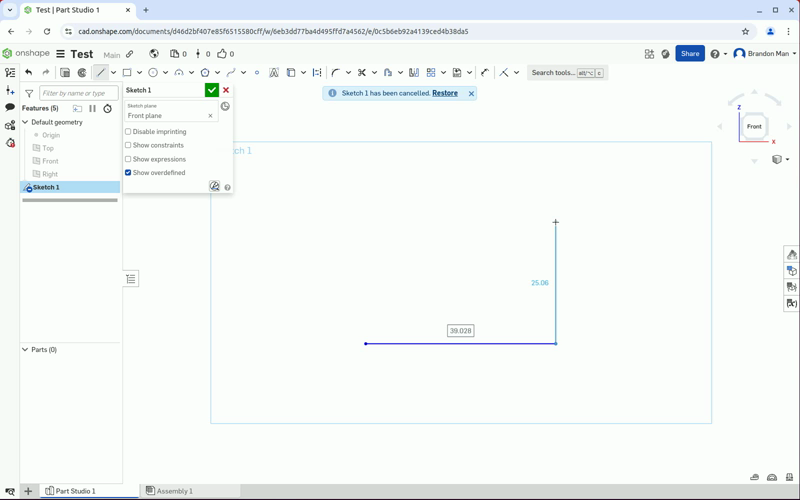
key_up(shift)
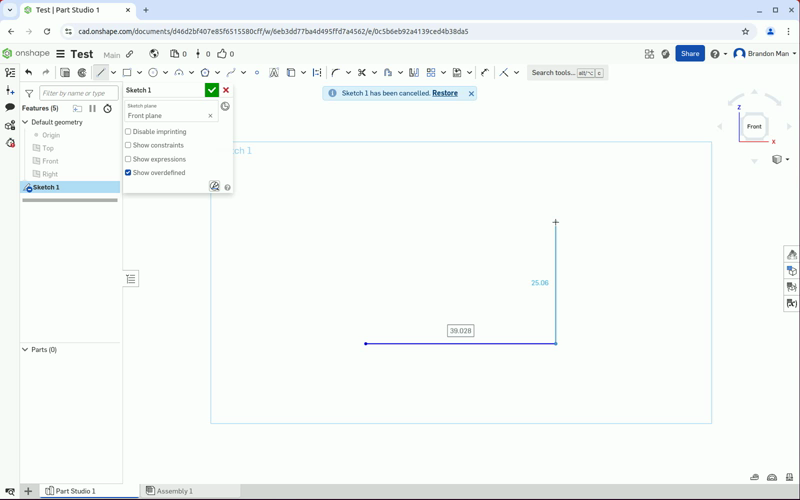
key_down(shift)
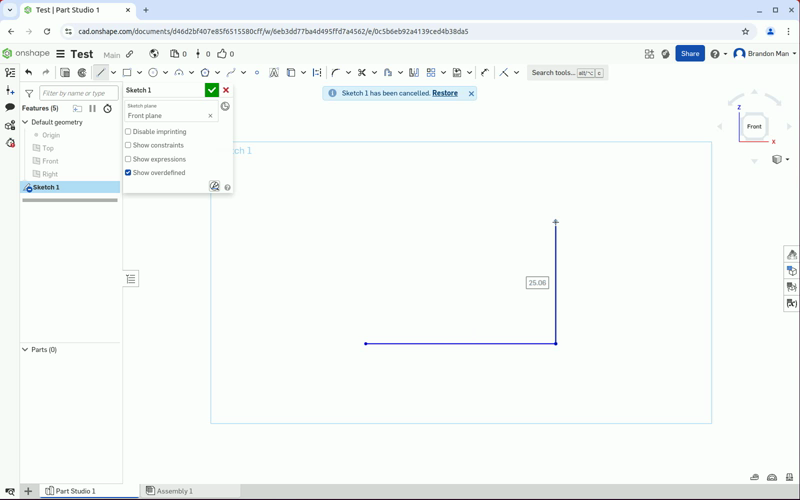
mouse_move(365, 221)
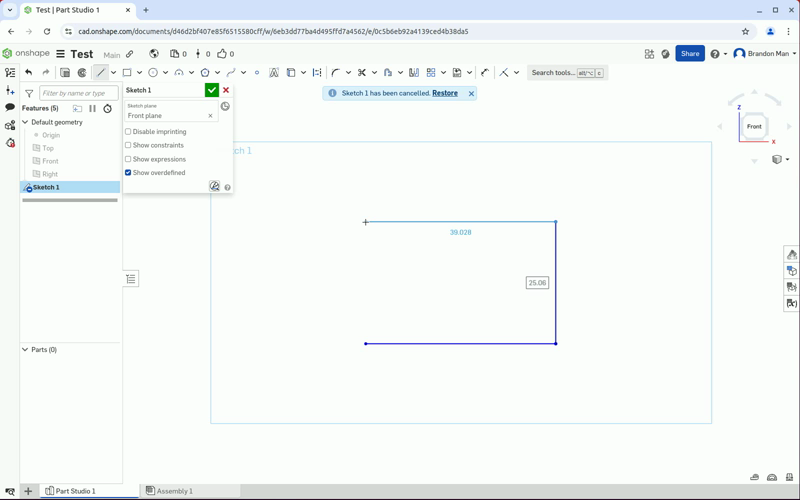
click(365, 221)
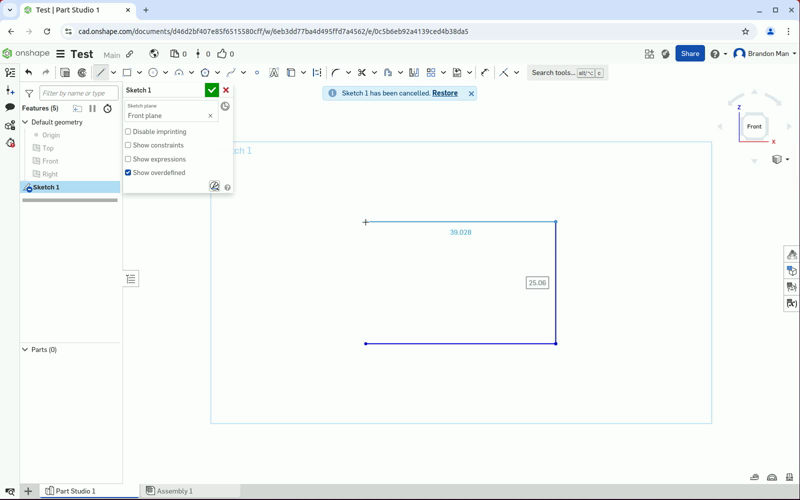
key_up(shift)
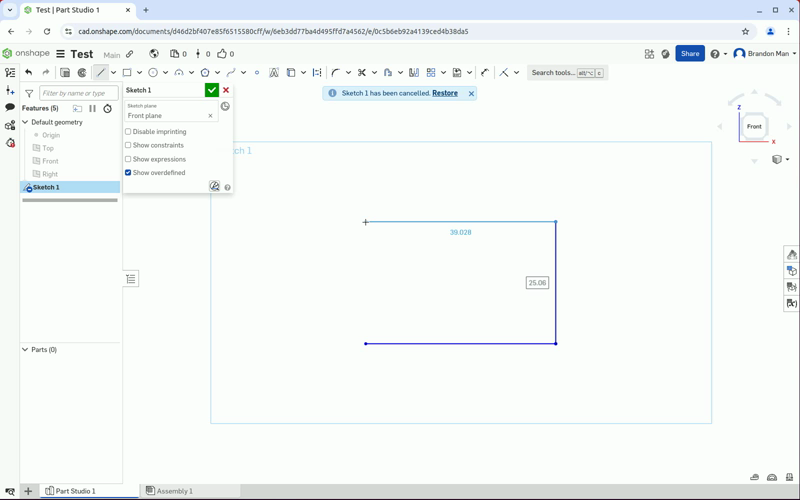
key_down(shift)
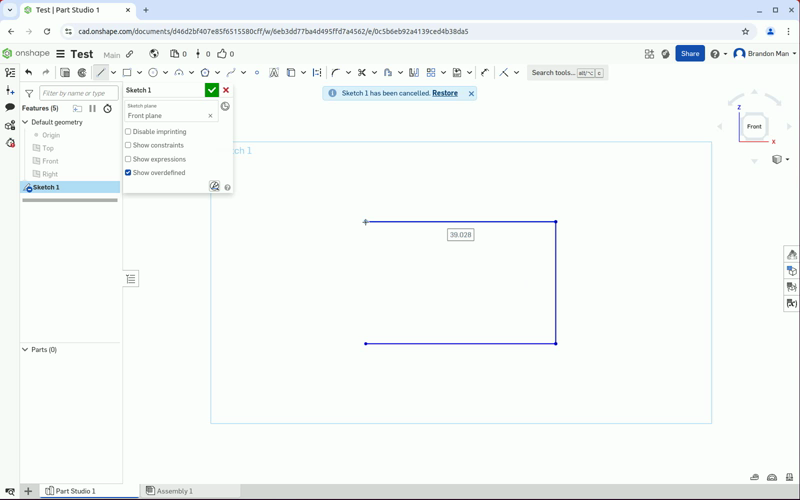
mouse_move(365, 343)
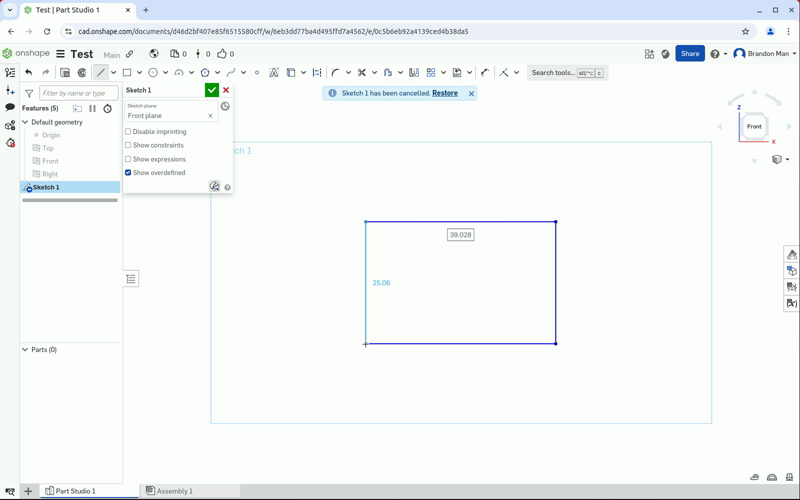
key_up(shift)
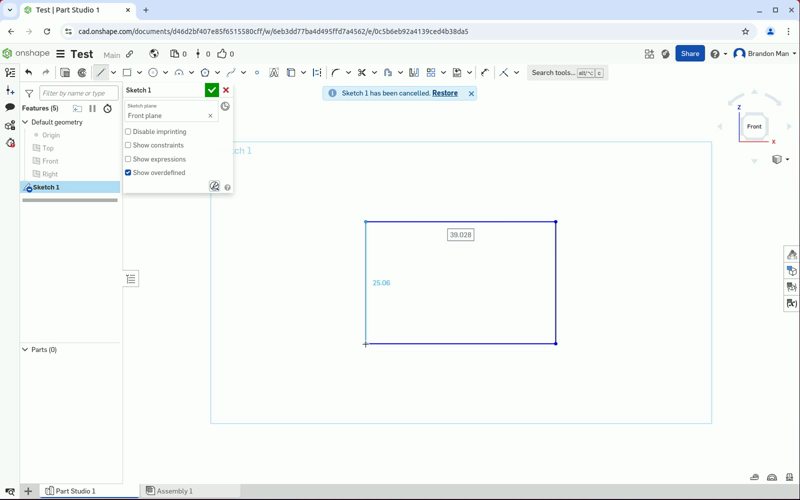
click(365, 343)
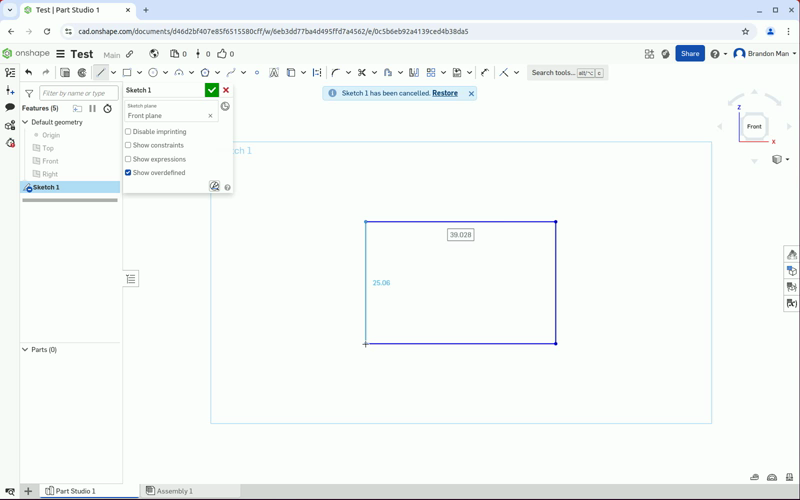
key(esc)
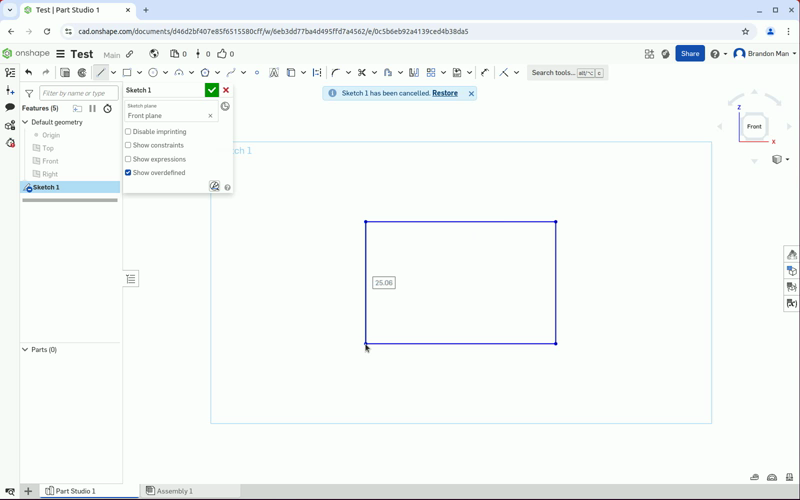
mouse_move(506, 290)
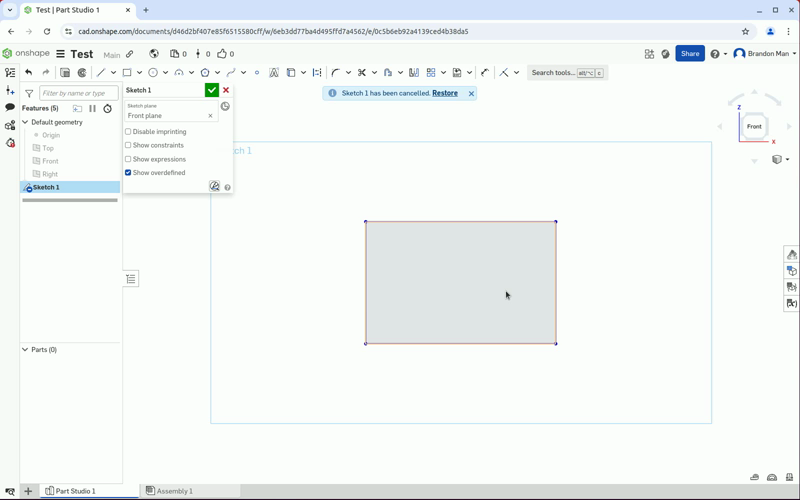
click(506, 290)
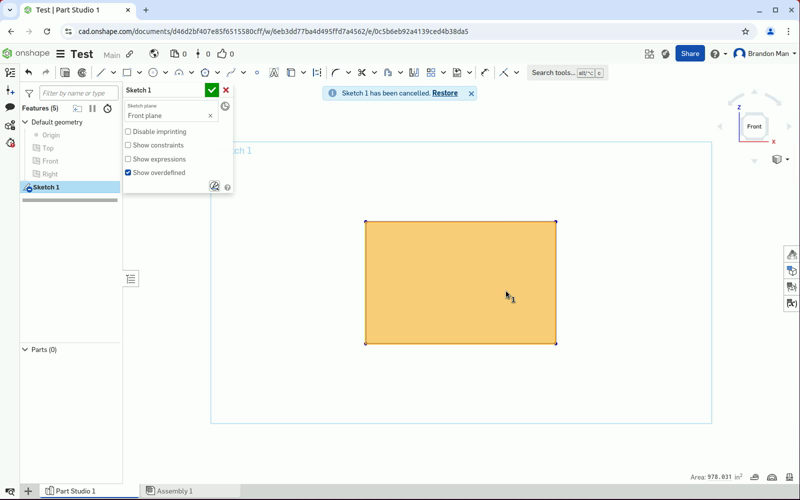
mouse_move(73, 352)
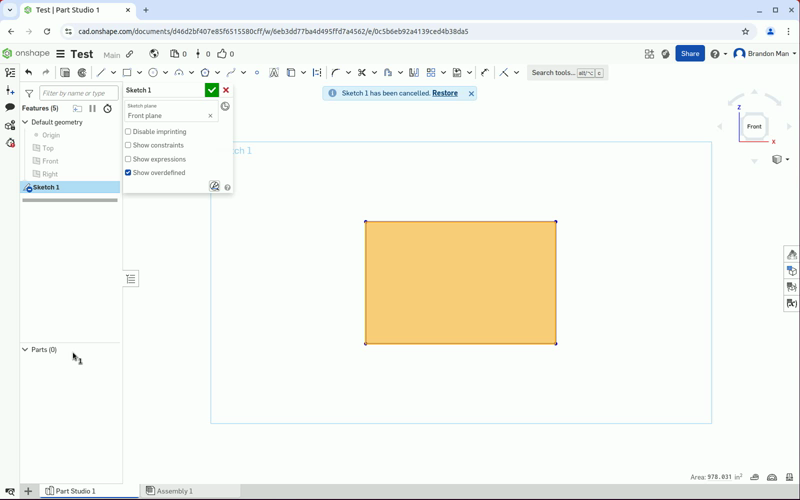
key(shift+y)
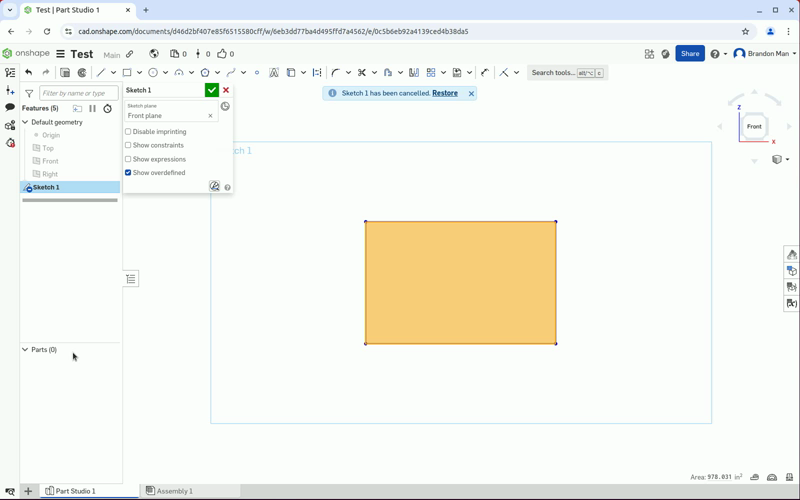
key(shift+e)
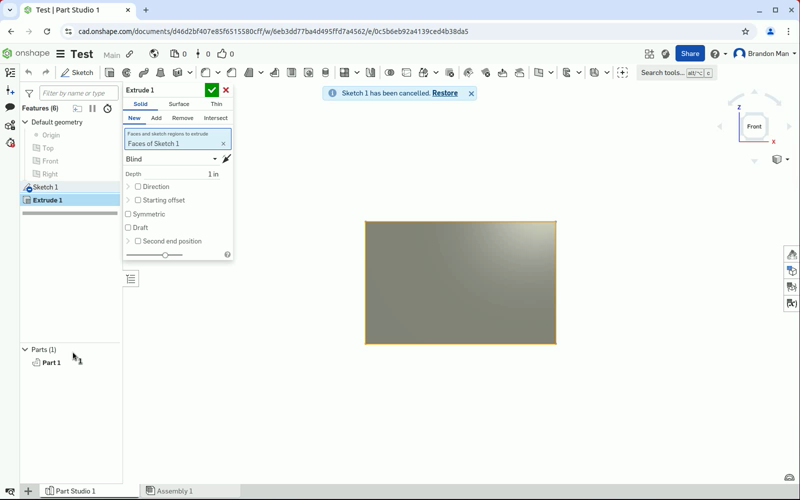
mouse_move(143, 106)
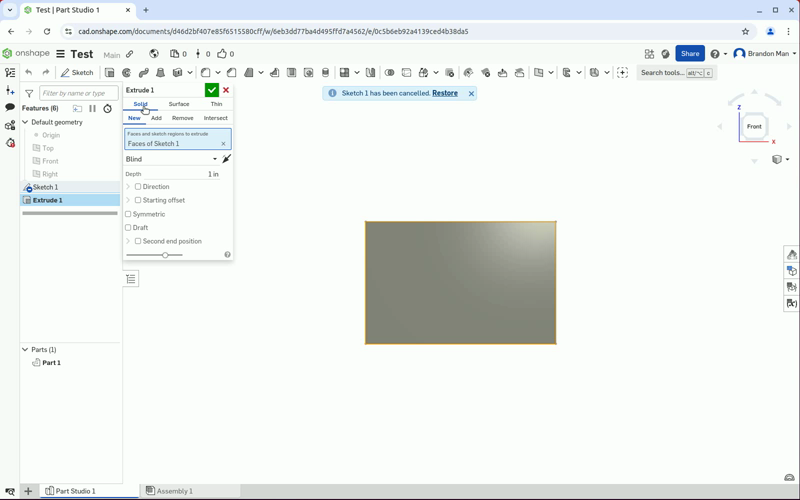
click(143, 106)
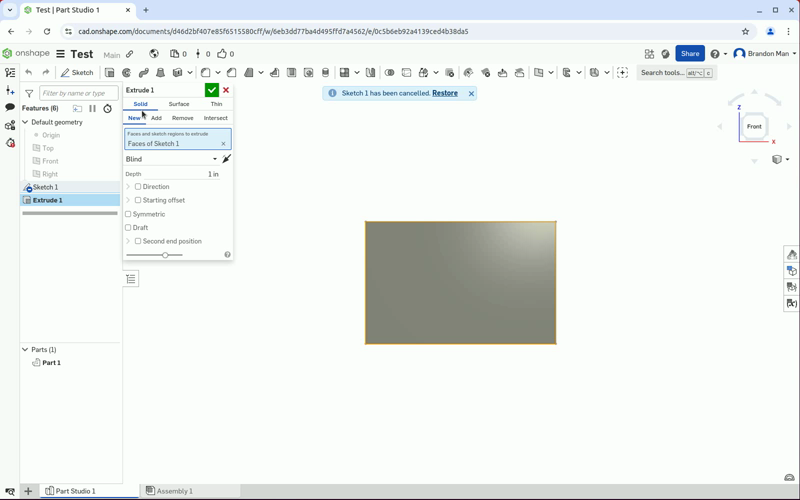
mouse_move(137, 120)
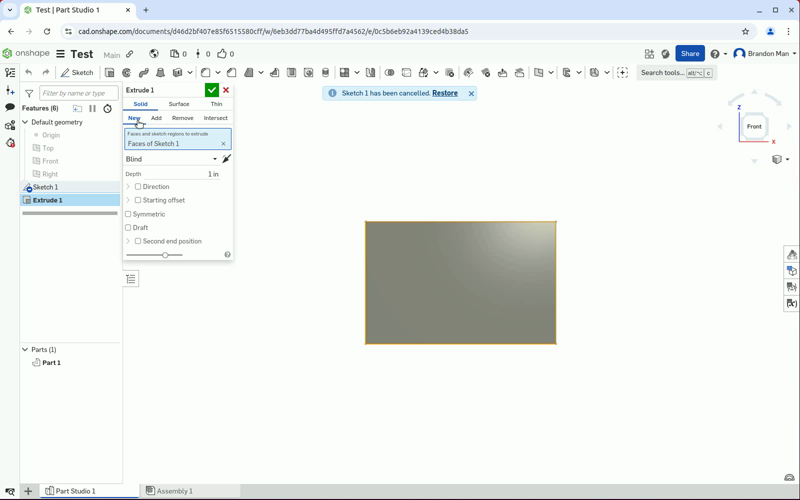
click(137, 120)
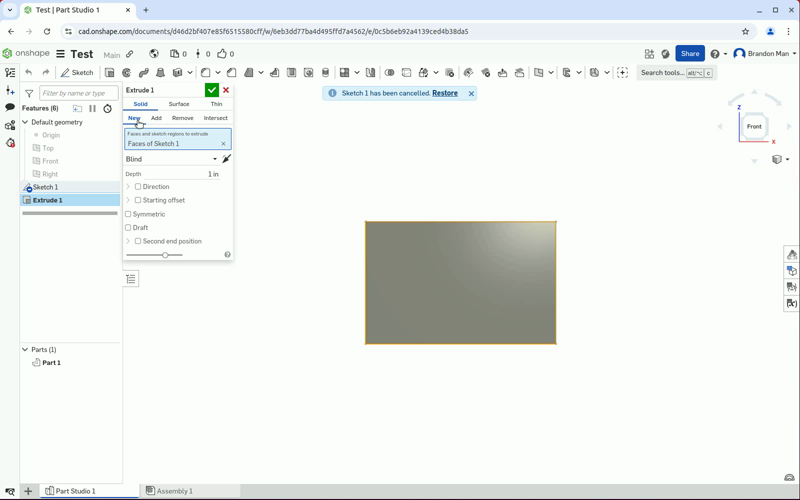
key(tab, 4)
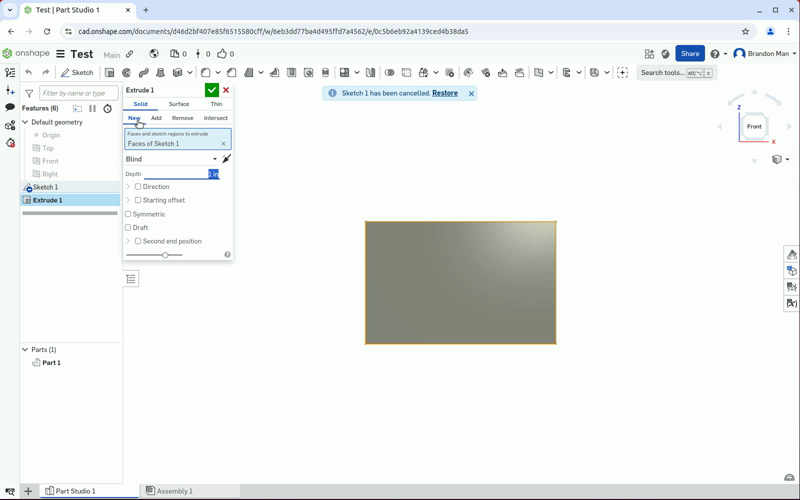
text(-23.108)
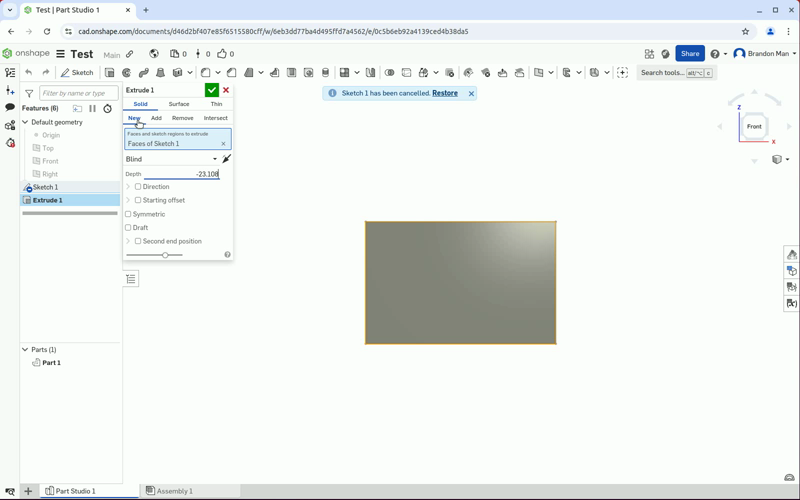
key(enter)
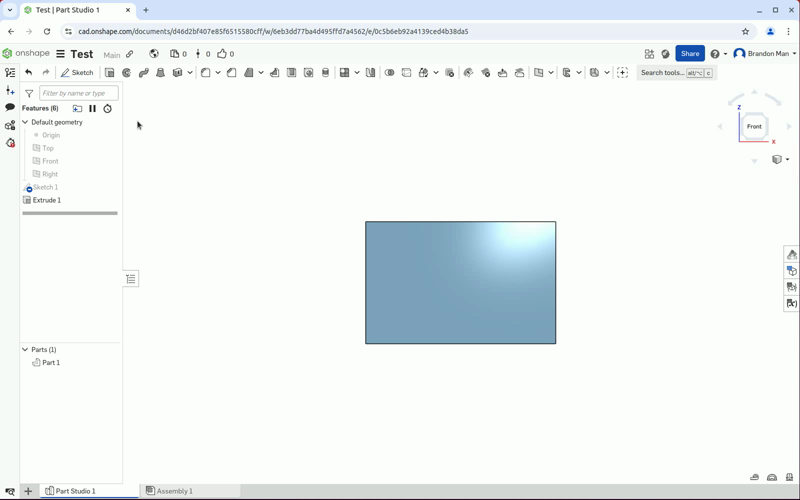
key(shift+h)
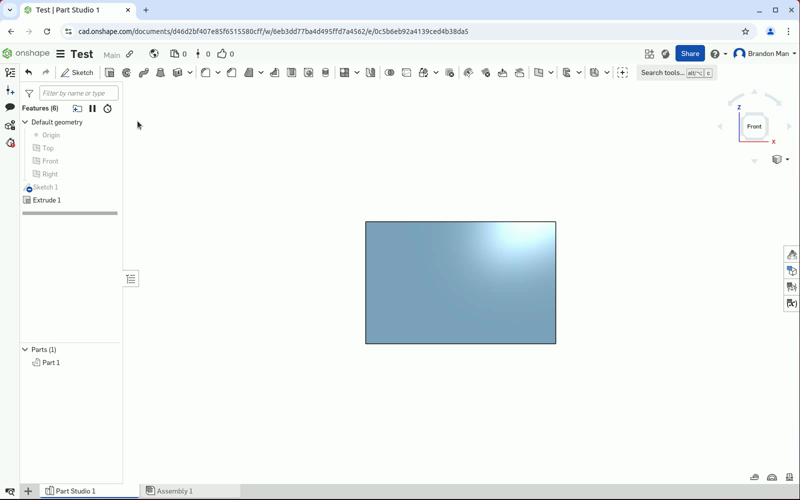
key(shift+h)
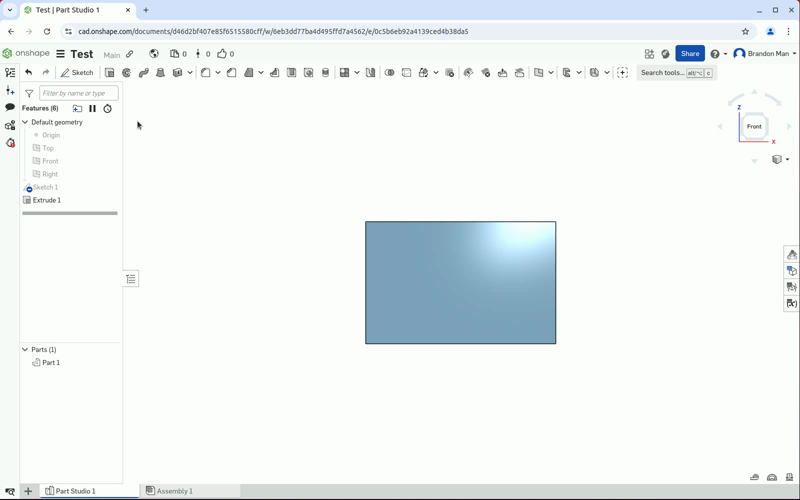
mouse_move(73, 189)
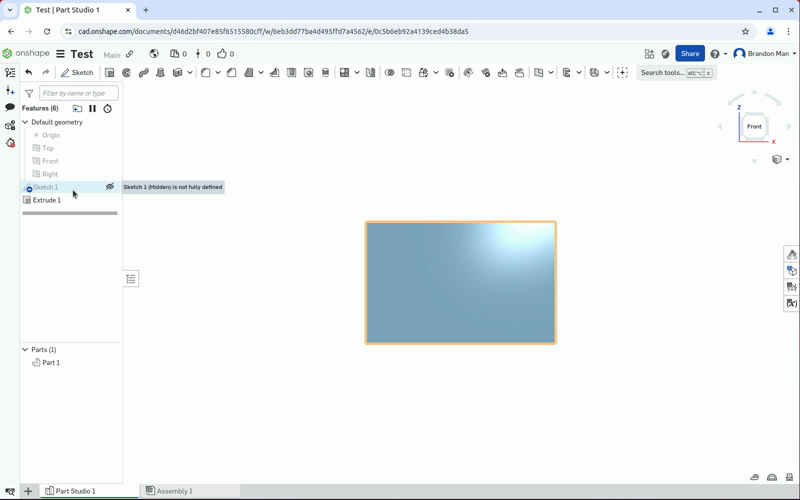
click(73, 189)
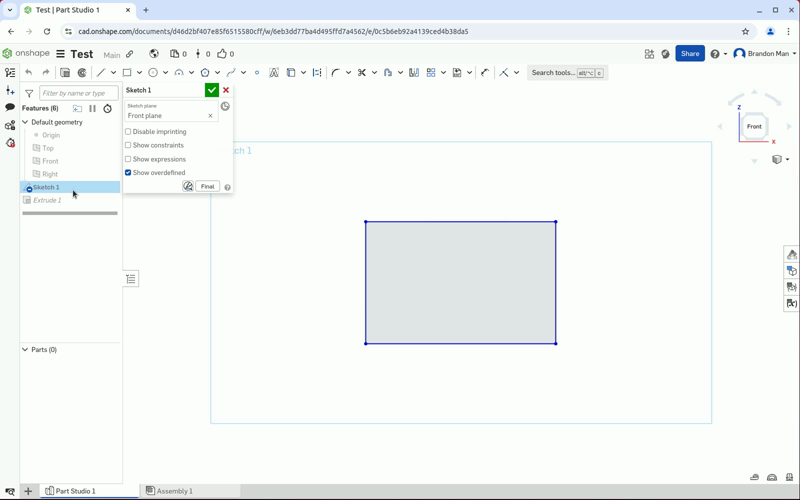
mouse_move(229, 92)
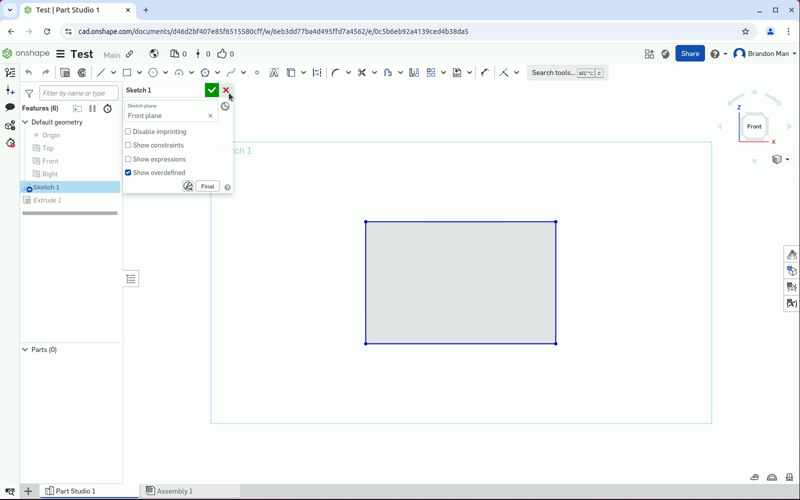
click(229, 92)
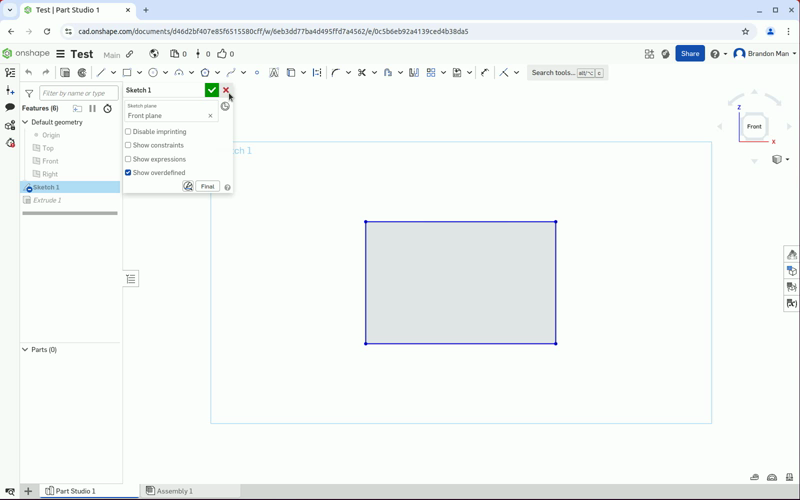
key(shift+s)
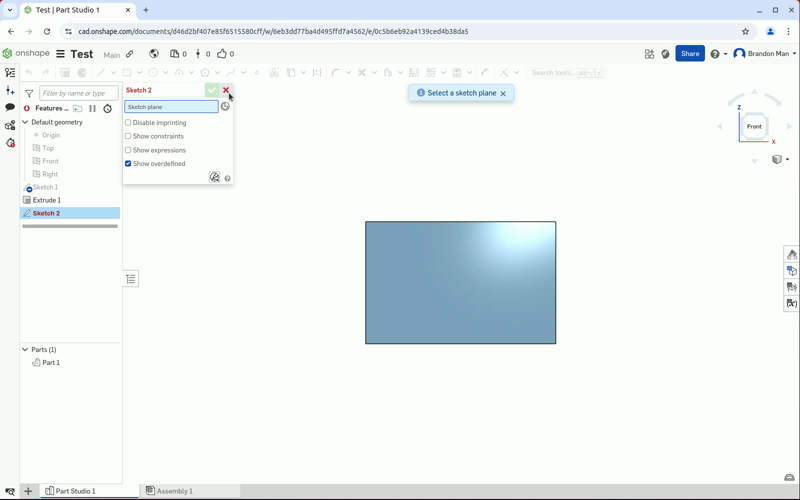
mouse_move(73, 163)
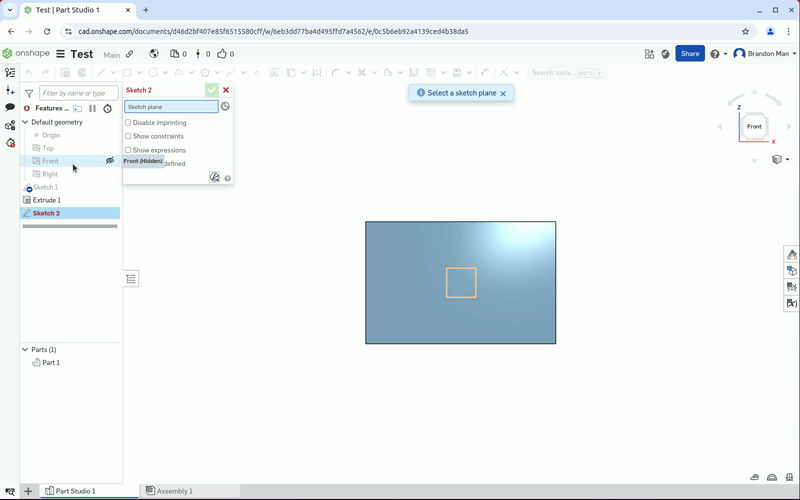
click(73, 163)
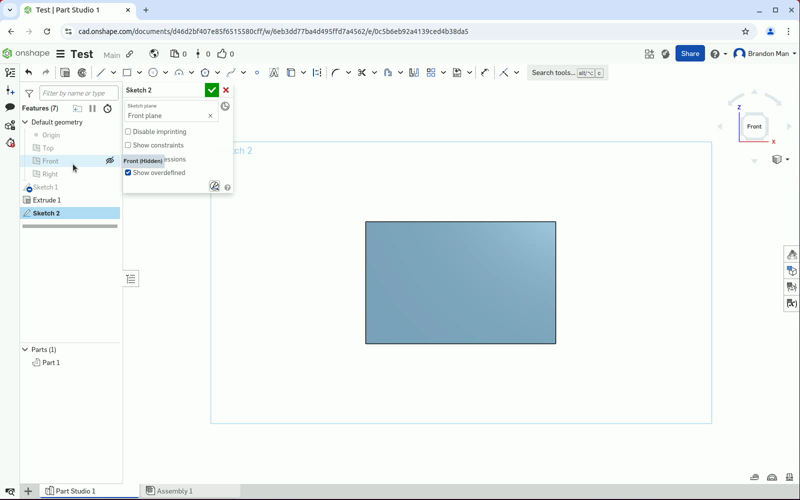
mouse_move(73, 352)
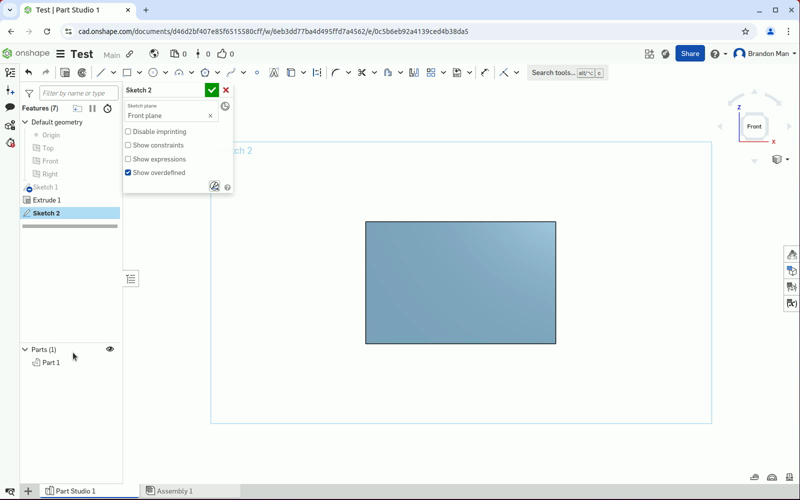
key(y)
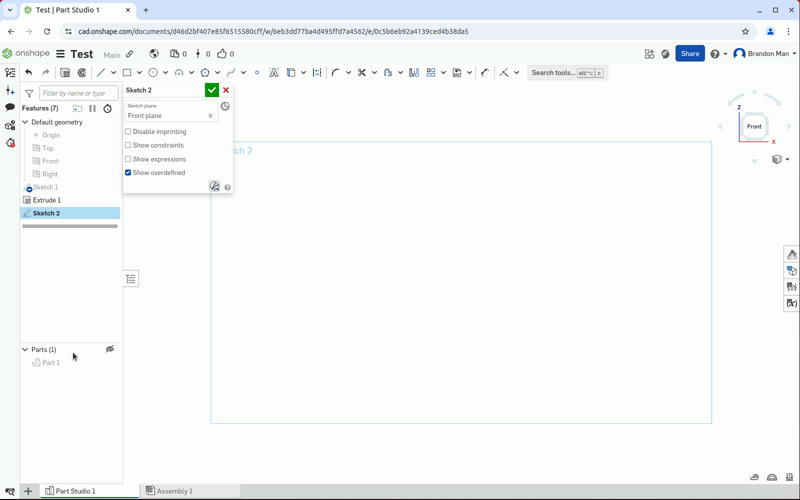
key(l)
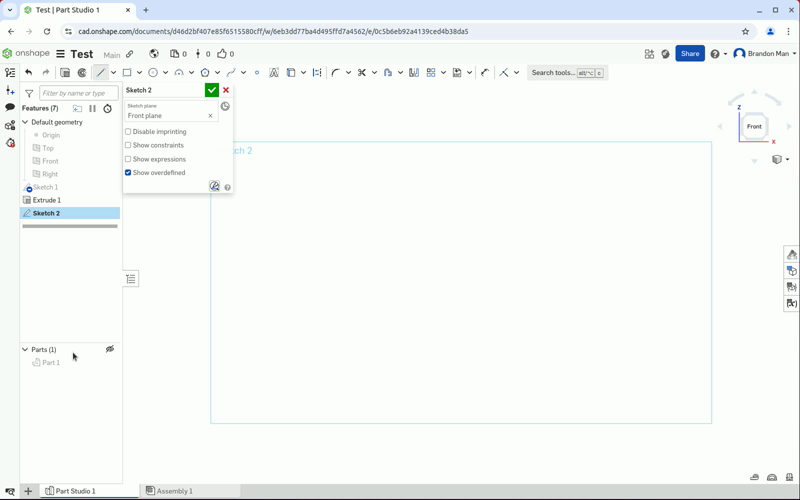
key_down(shift)
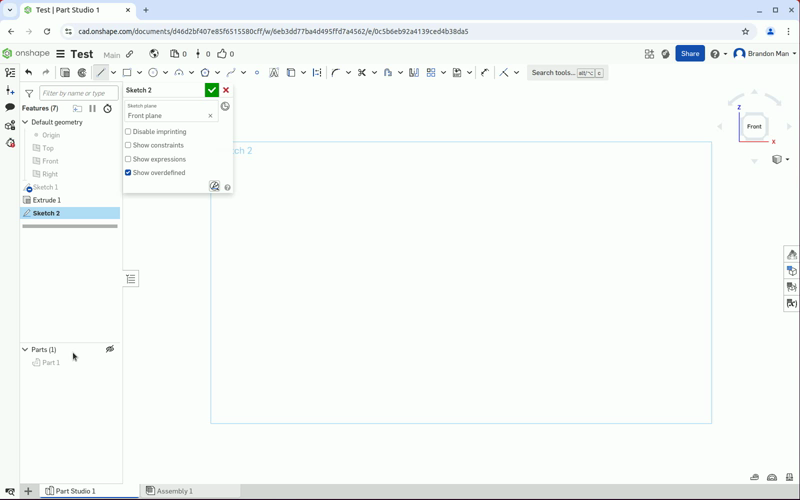
mouse_move(403, 309)
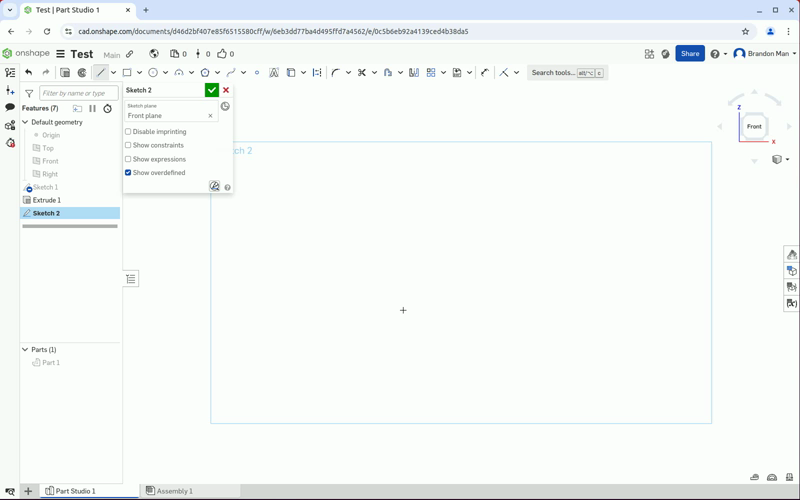
click(403, 309)
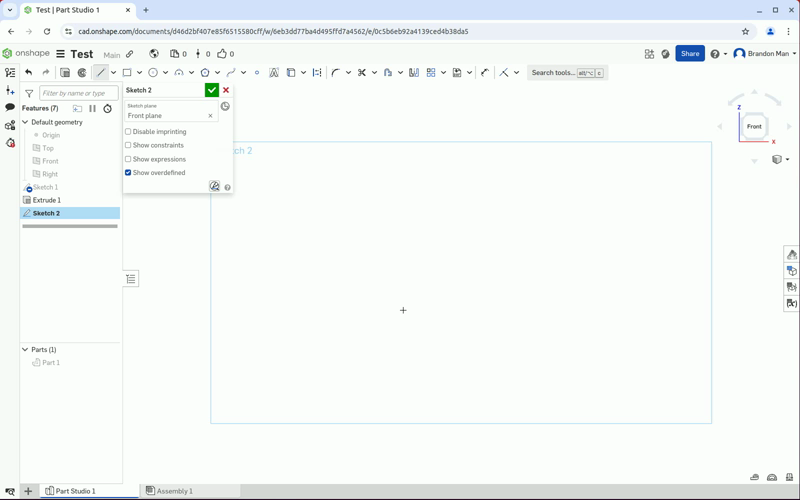
key_up(shift)
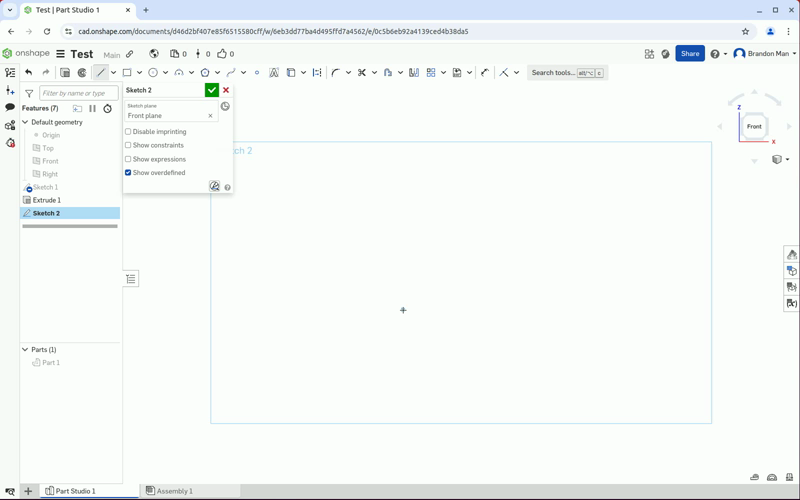
key_down(shift)
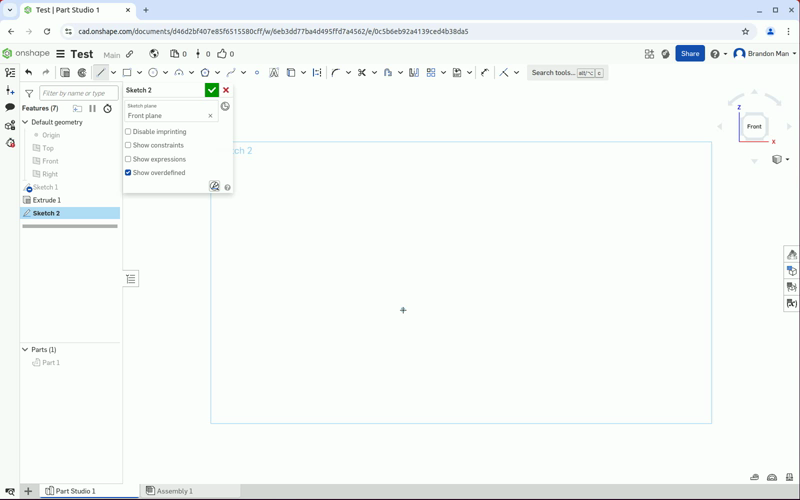
mouse_move(555, 309)
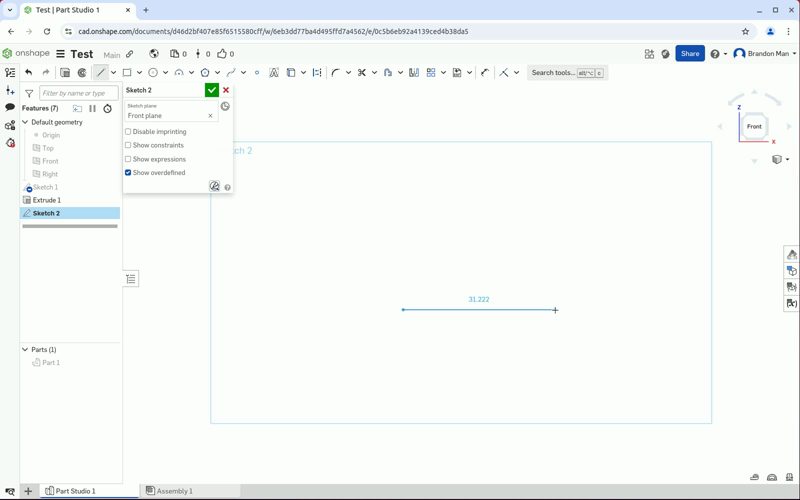
click(555, 309)
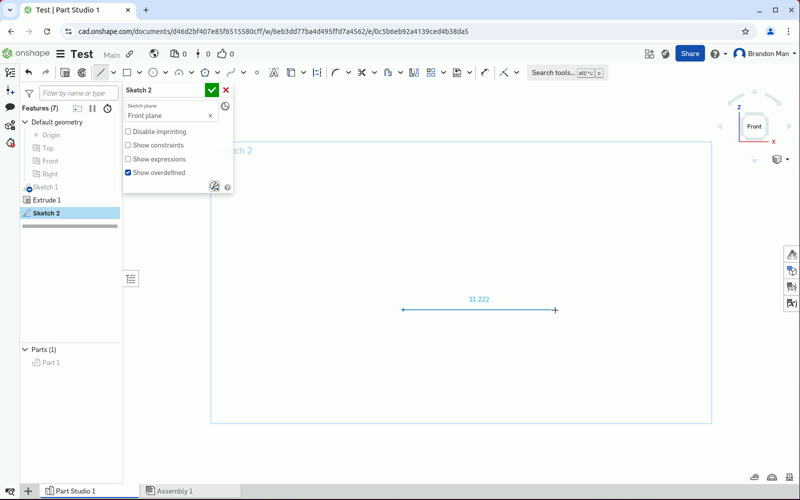
key_up(shift)
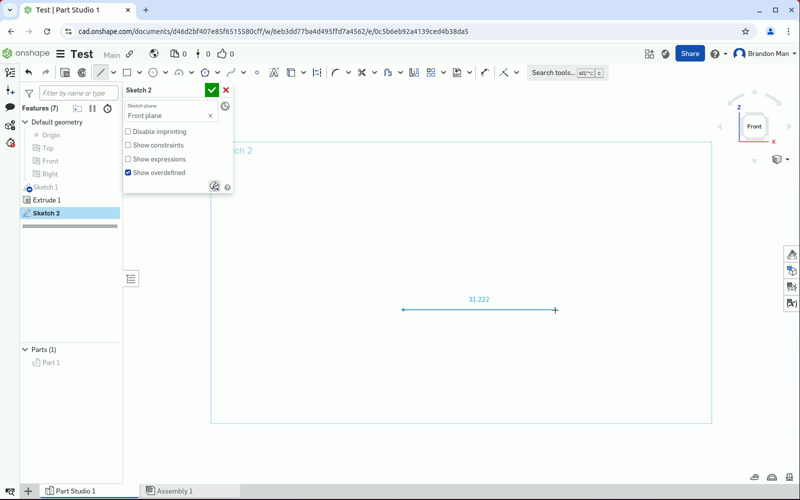
key_down(shift)
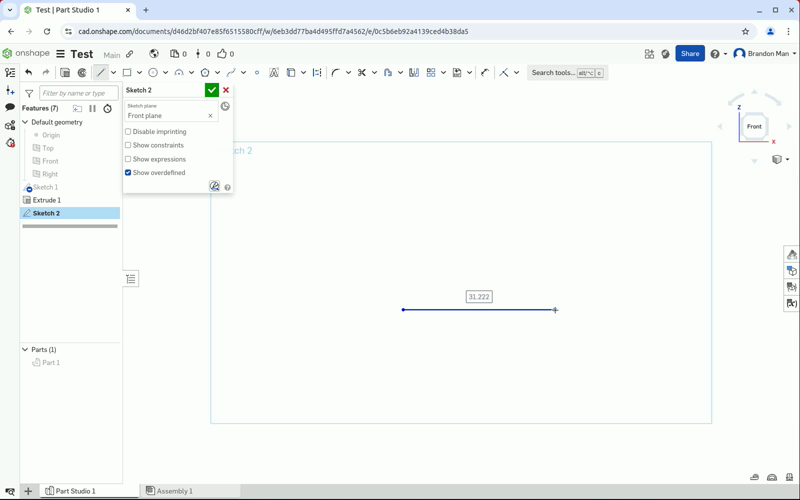
mouse_move(555, 222)
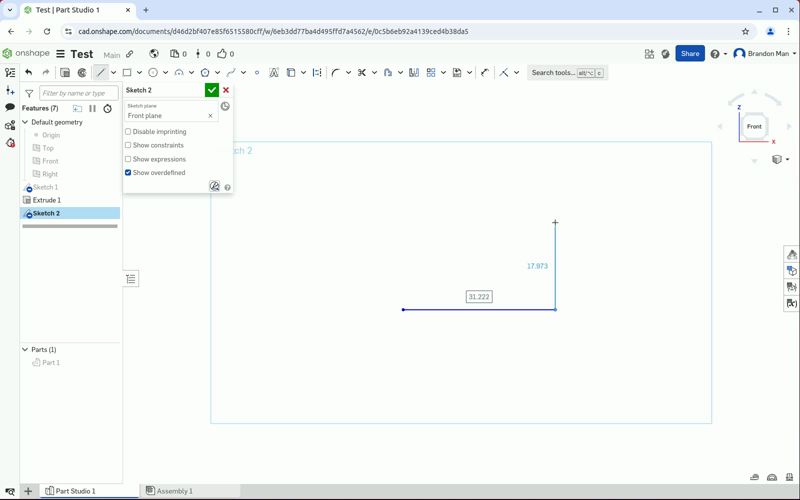
click(555, 222)
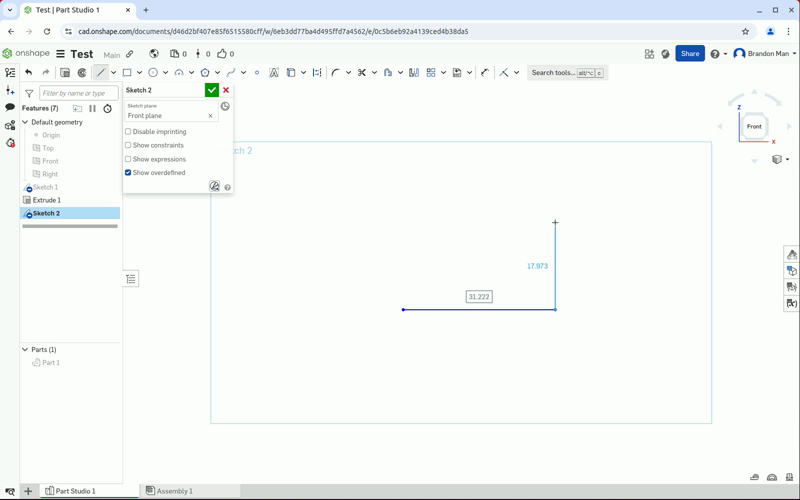
key_up(shift)
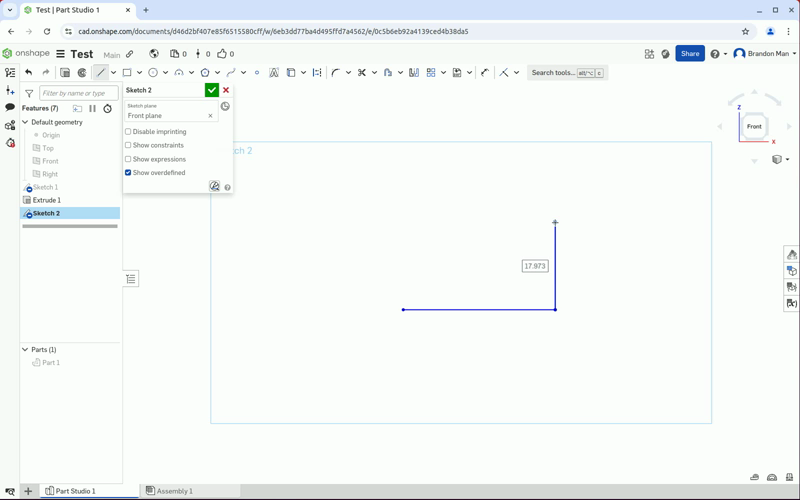
key_down(shift)
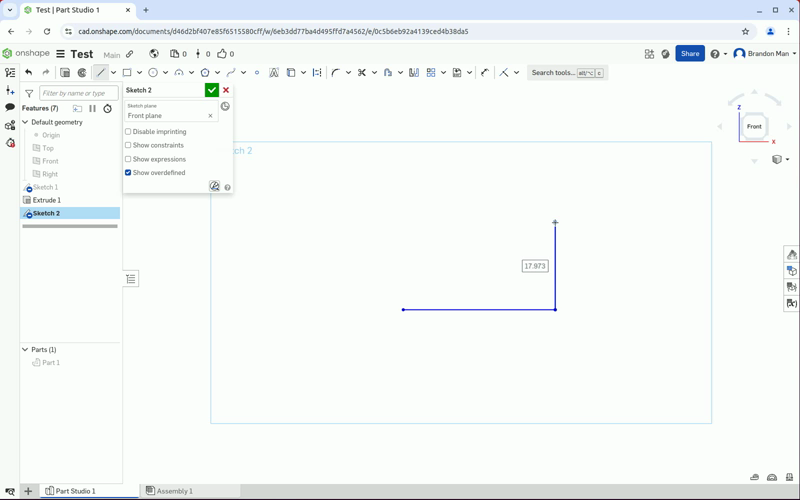
mouse_move(403, 222)
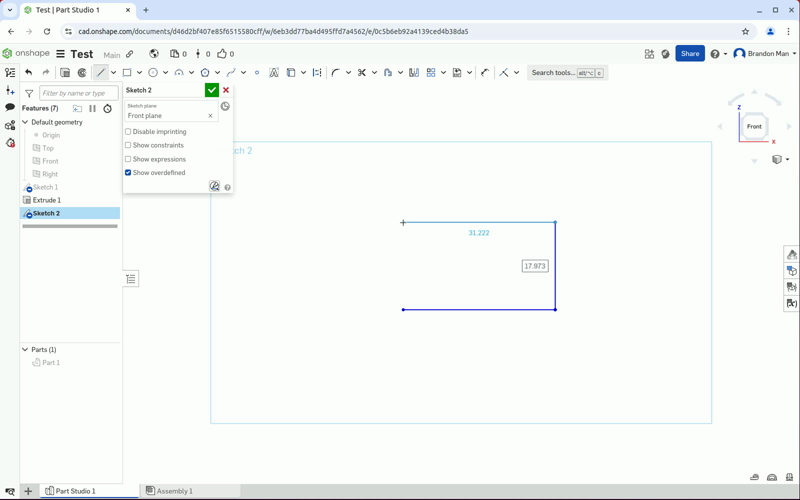
click(403, 222)
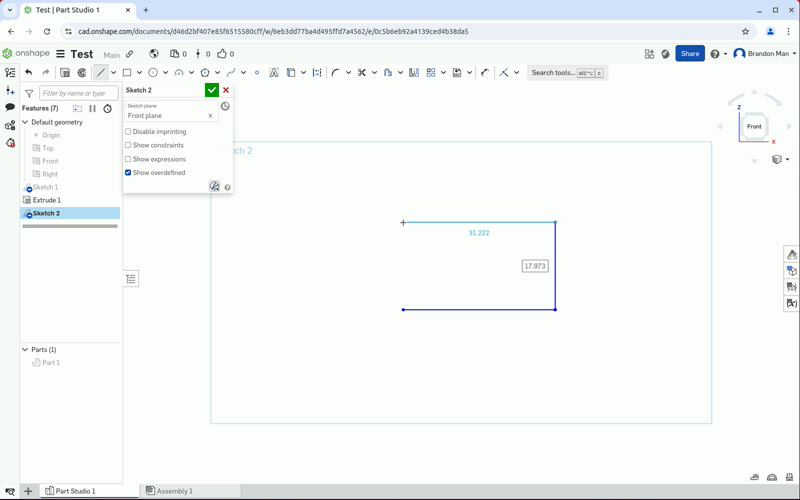
key_up(shift)
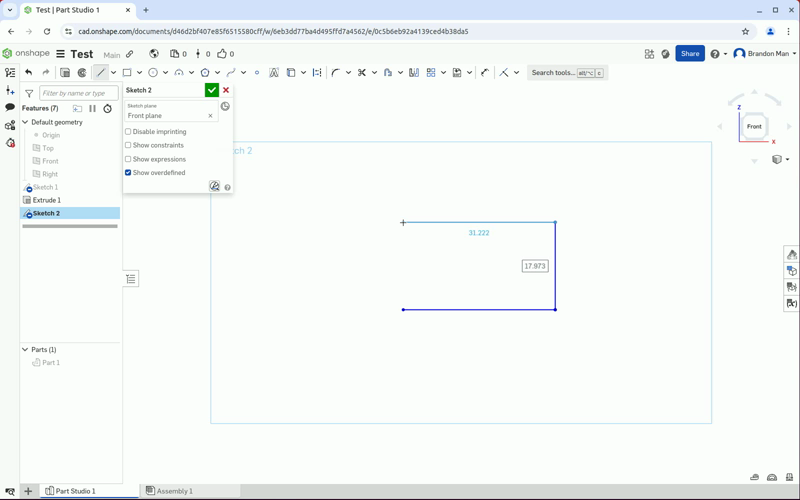
key_down(shift)
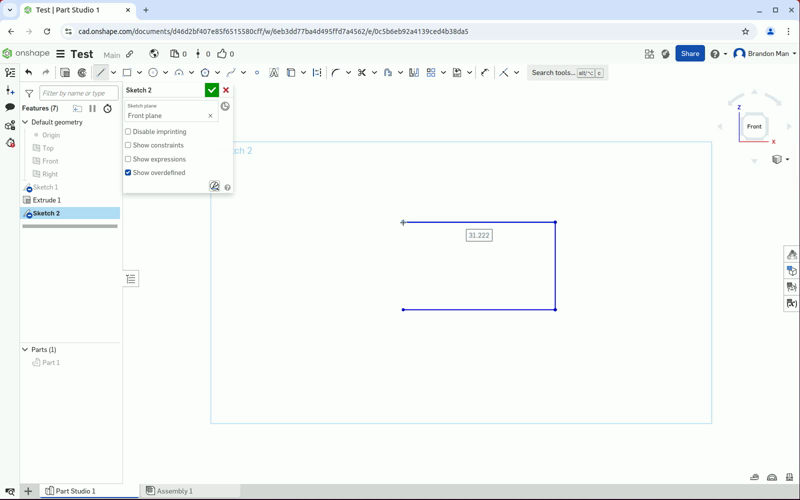
mouse_move(433, 222)
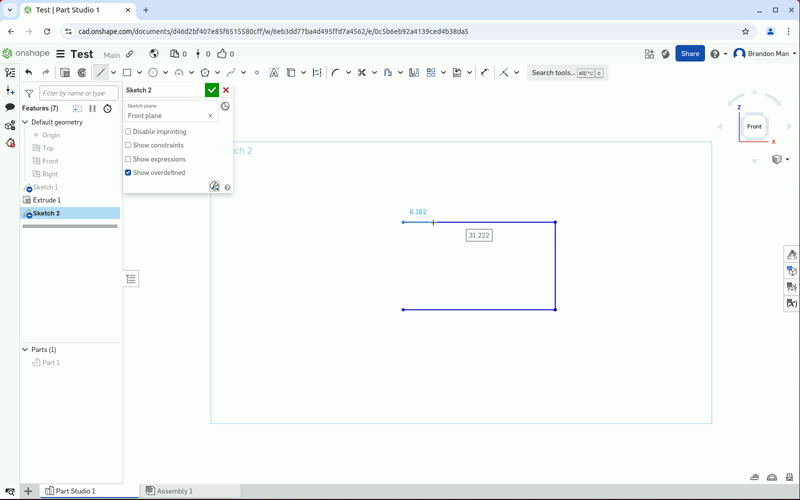
mouse_move(403, 260)
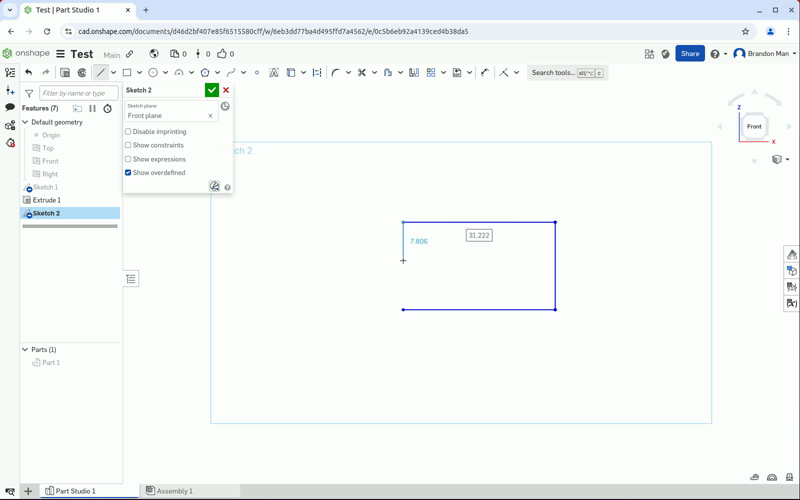
click(403, 260)
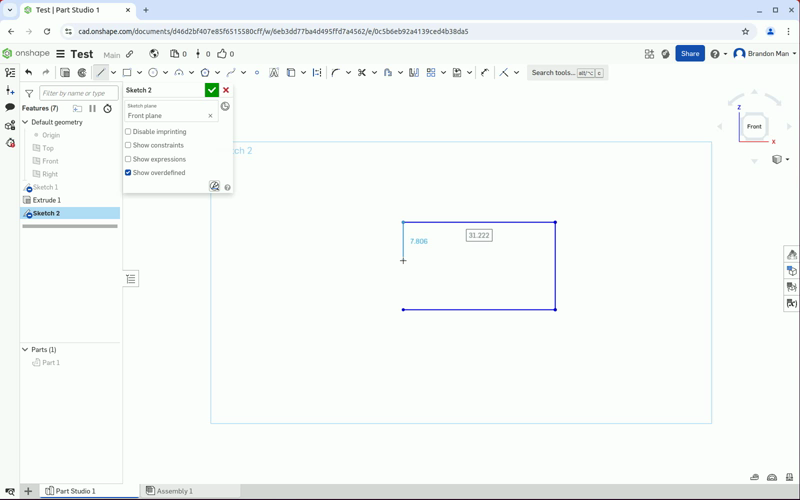
key_up(shift)
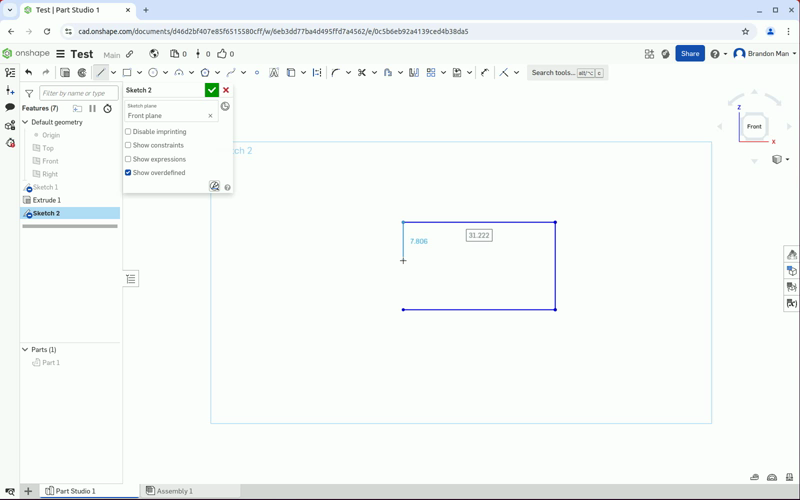
mouse_move(433, 260)
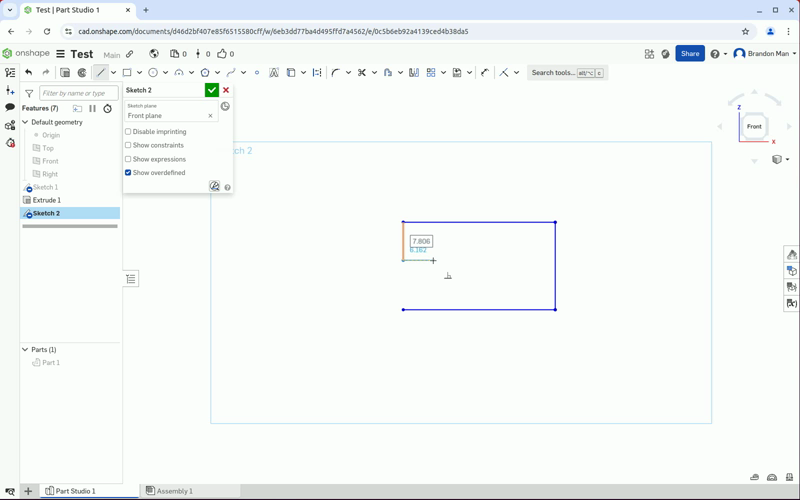
key_down(shift)
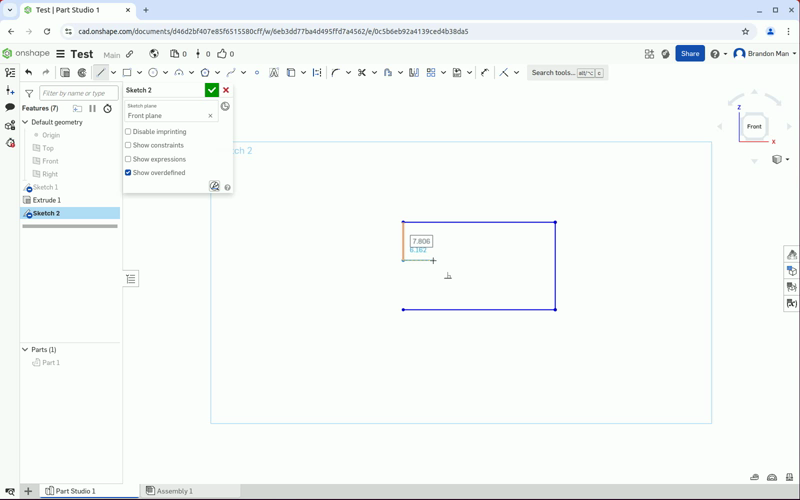
mouse_move(403, 309)
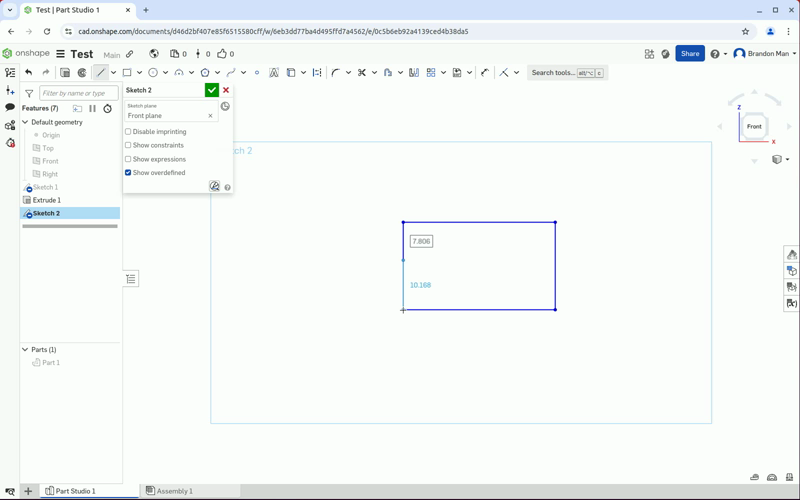
key_up(shift)
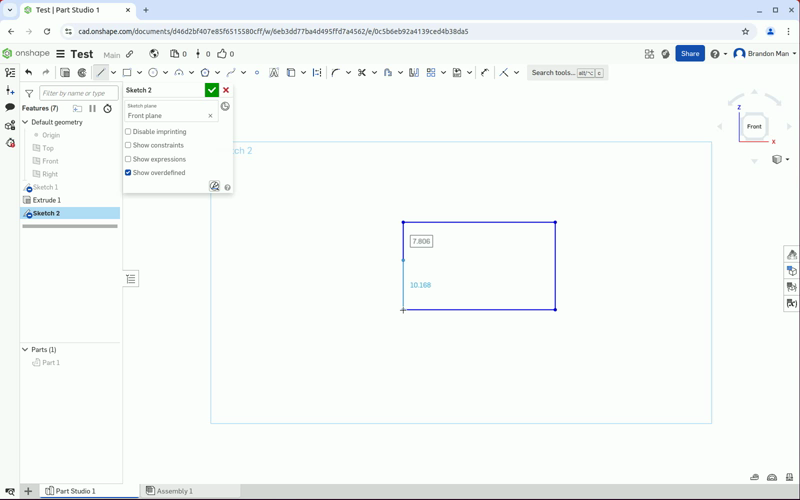
click(403, 309)
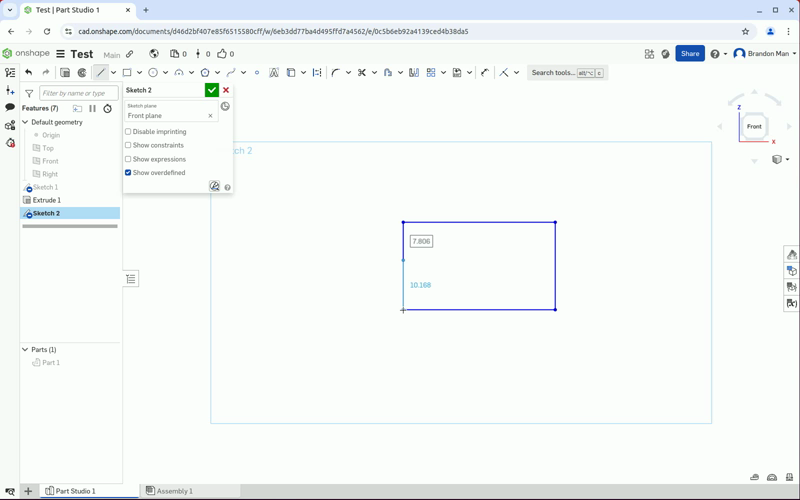
key(esc)
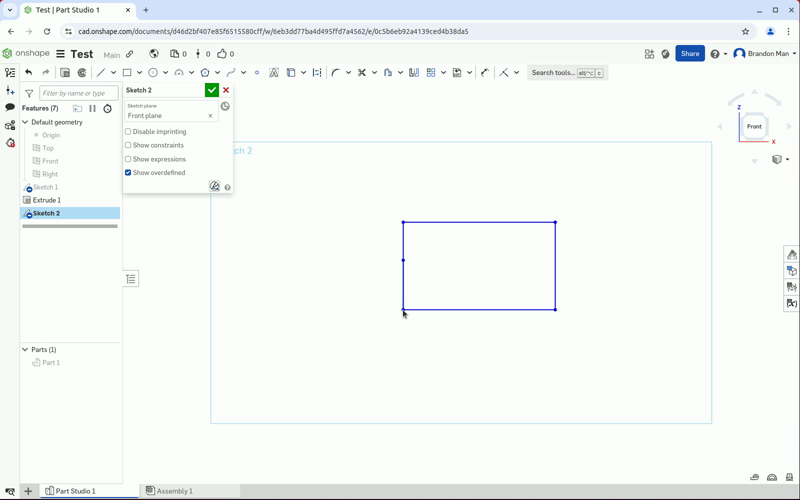
mouse_move(464, 239)
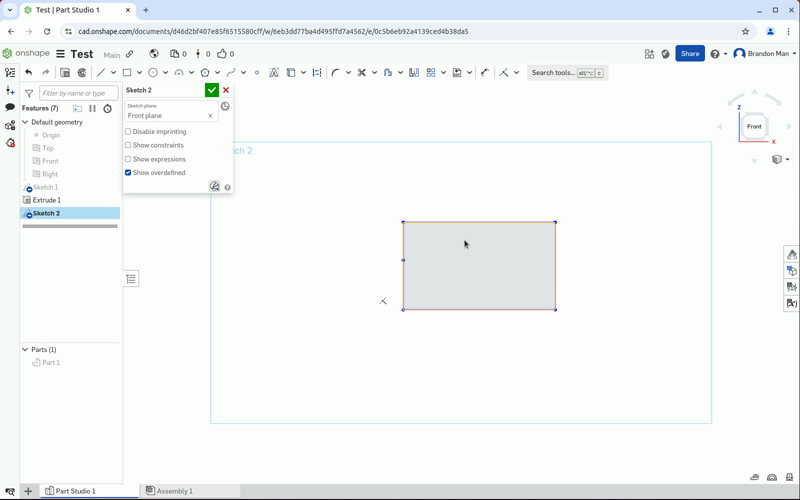
click(464, 239)
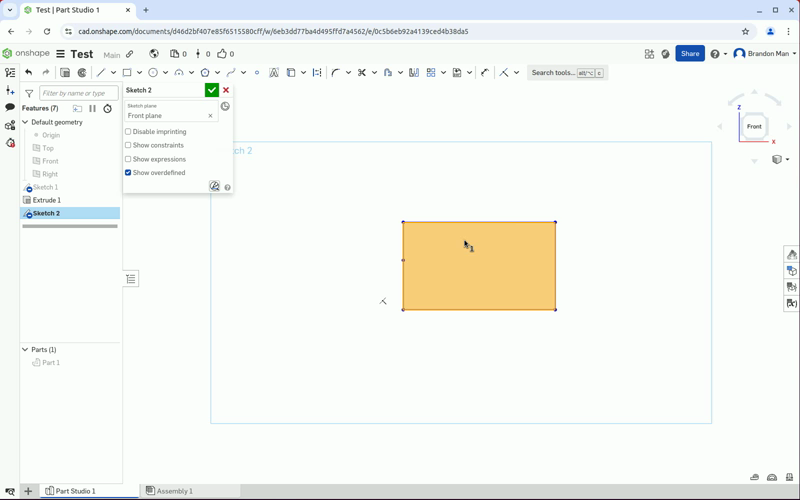
mouse_move(73, 352)
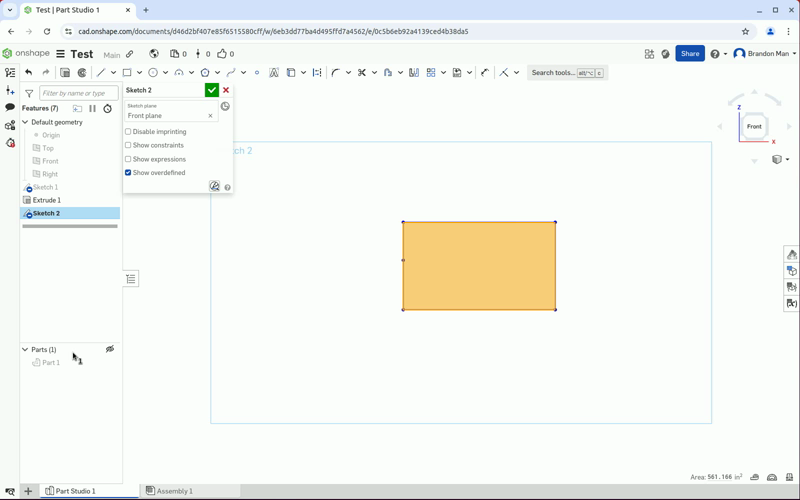
key(shift+y)
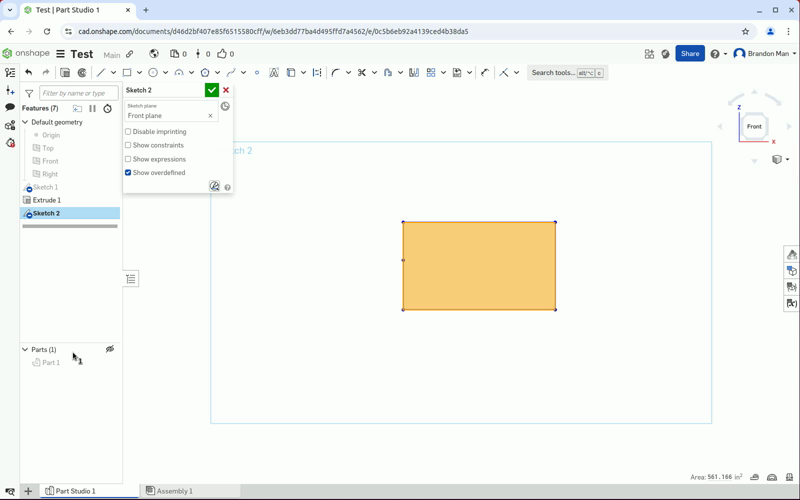
key(shift+e)
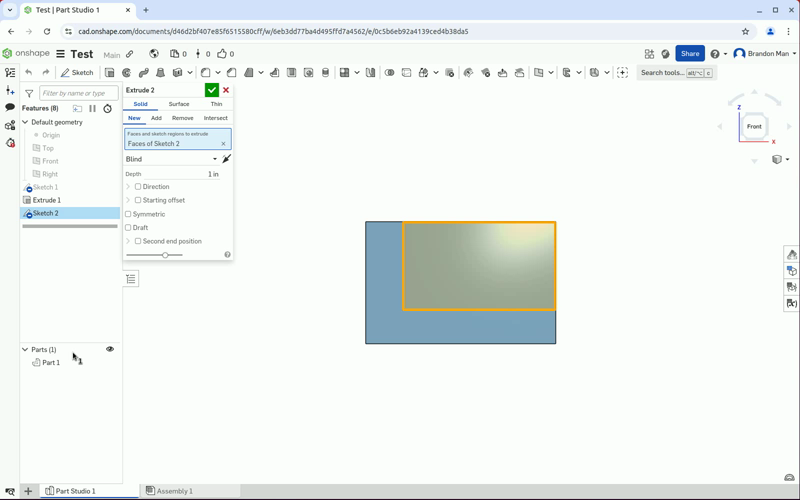
mouse_move(143, 106)
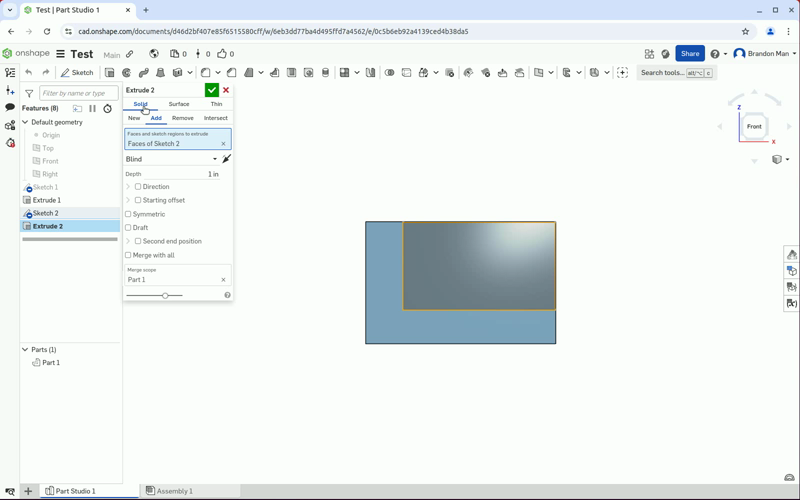
click(143, 106)
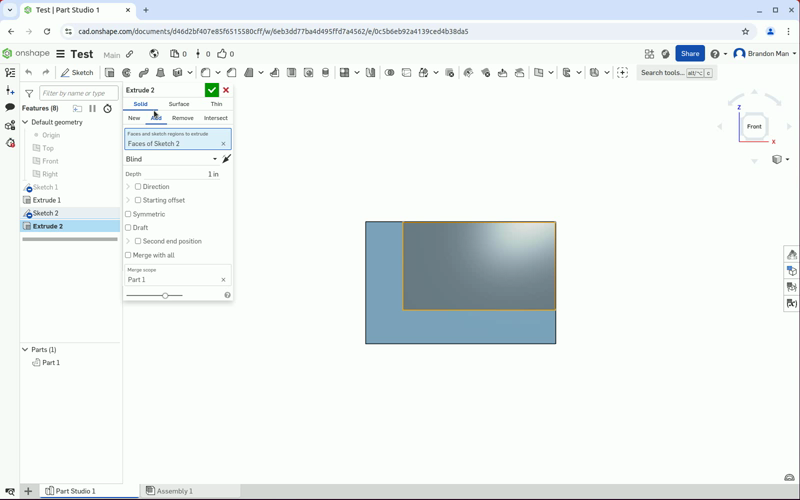
mouse_move(186, 120)
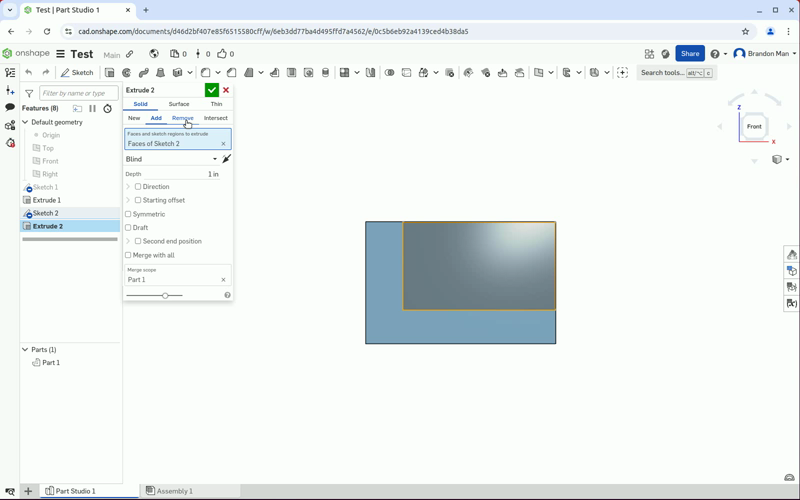
click(186, 120)
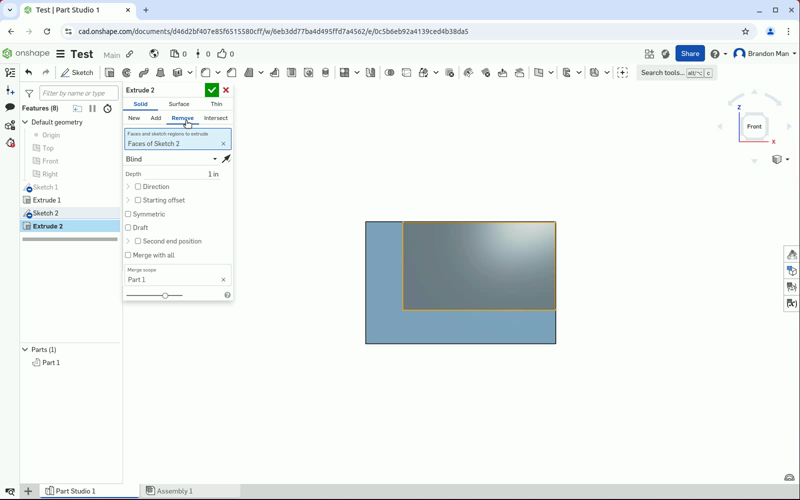
key(tab, 4)
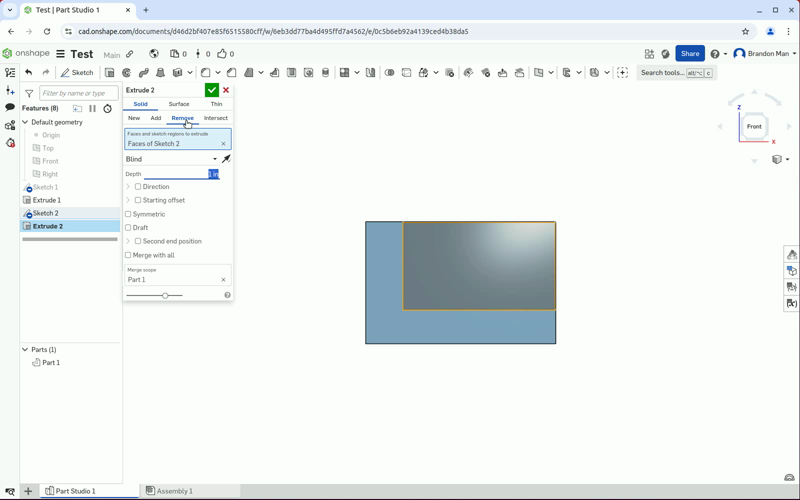
text(6.981)
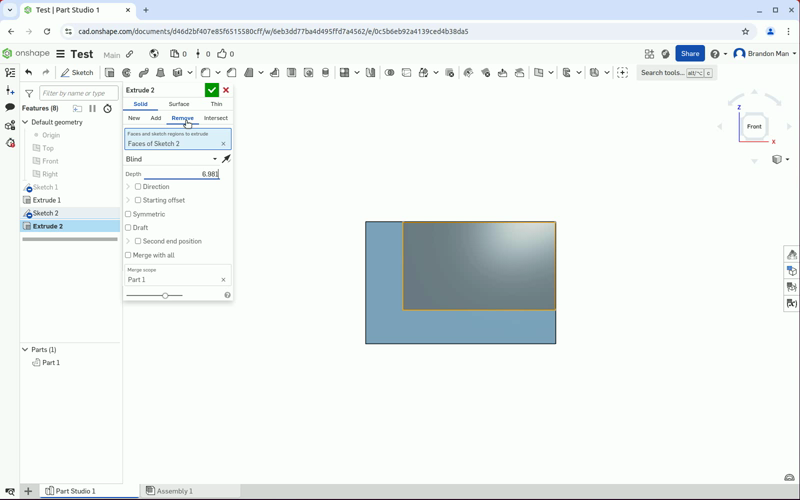
key(tab, 6)
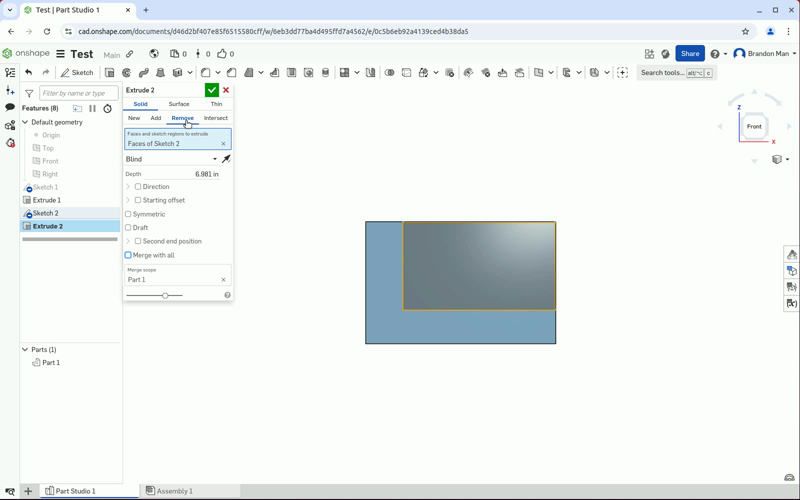
key(space)
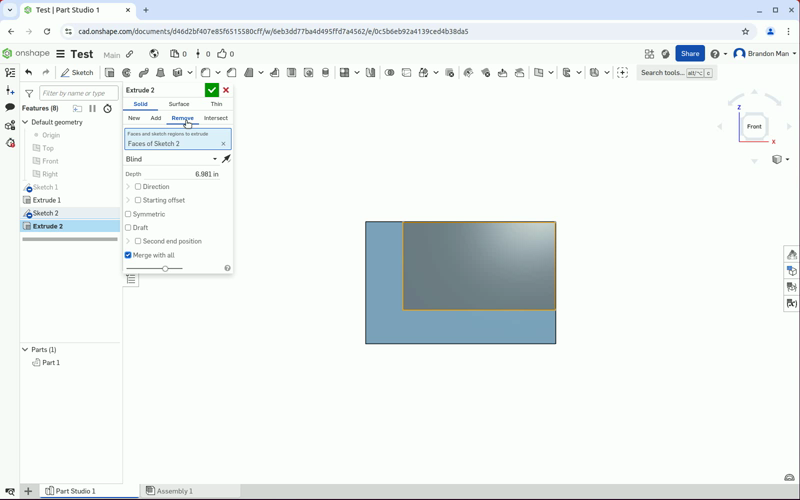
key(enter)
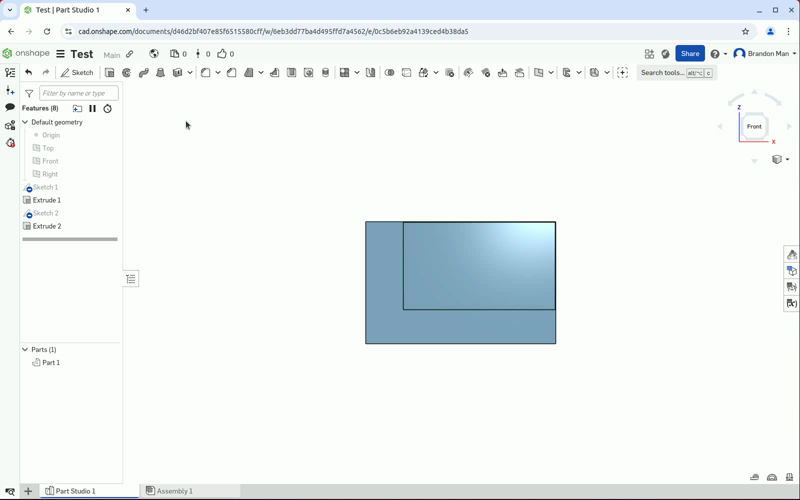
key(shift+h)
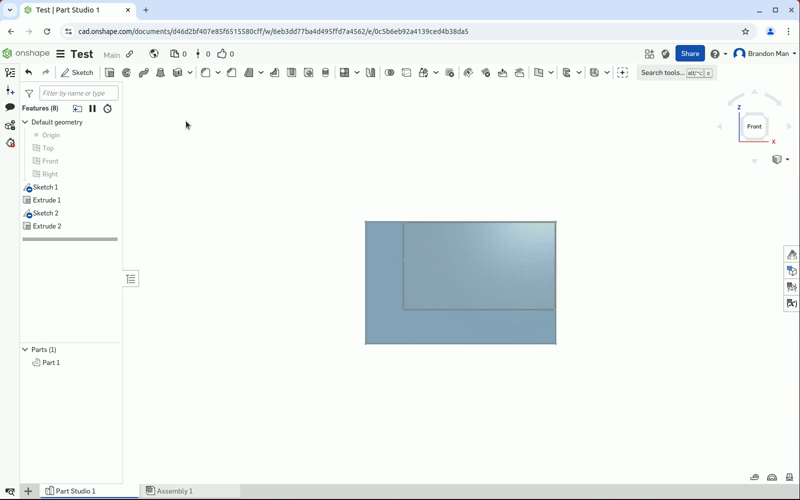
key(shift+h)
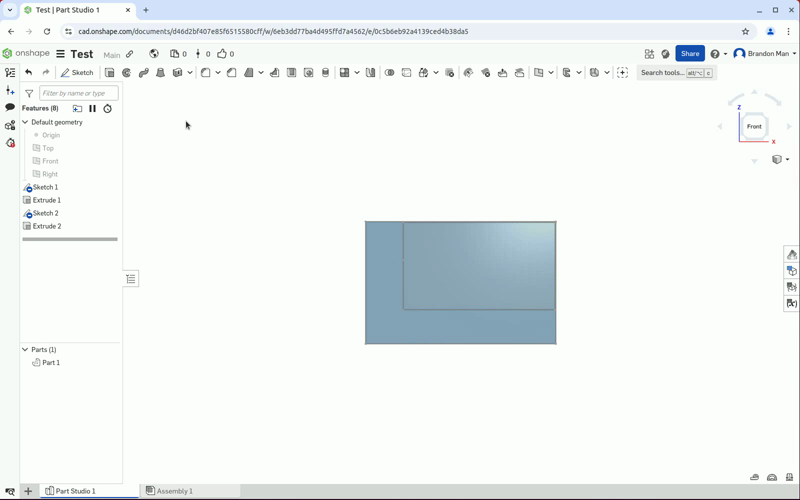
key(shift+7)
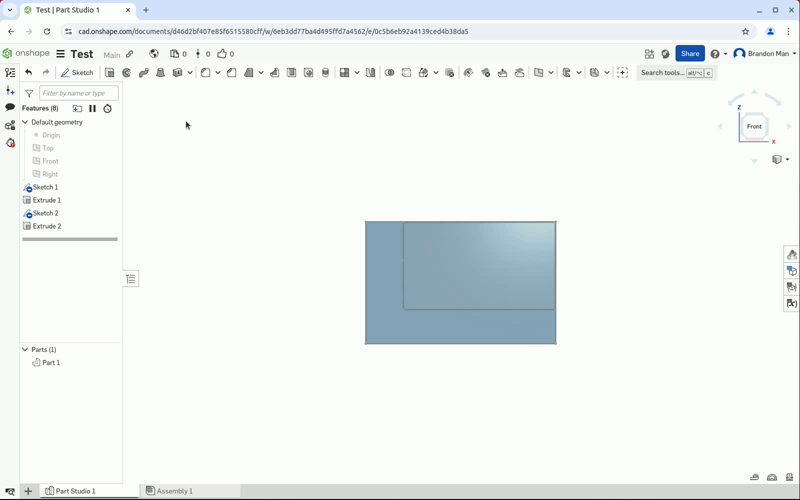
key(left, 2)
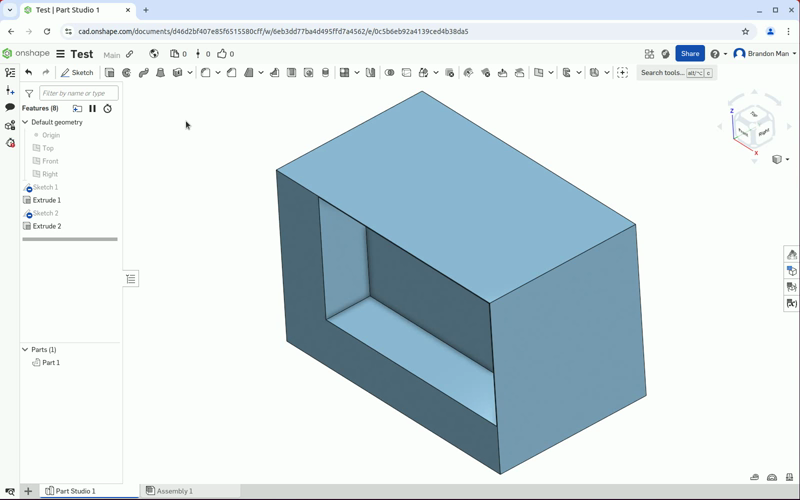
key(down, 2)
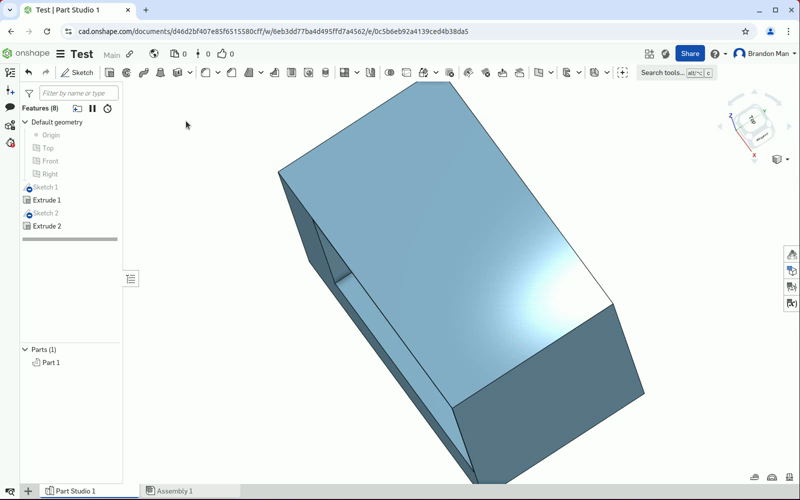
key(up, 2)
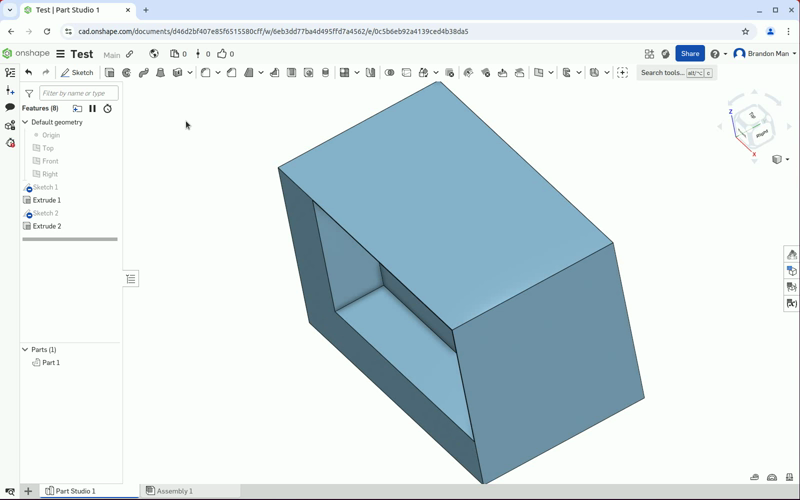
key(right, 2)
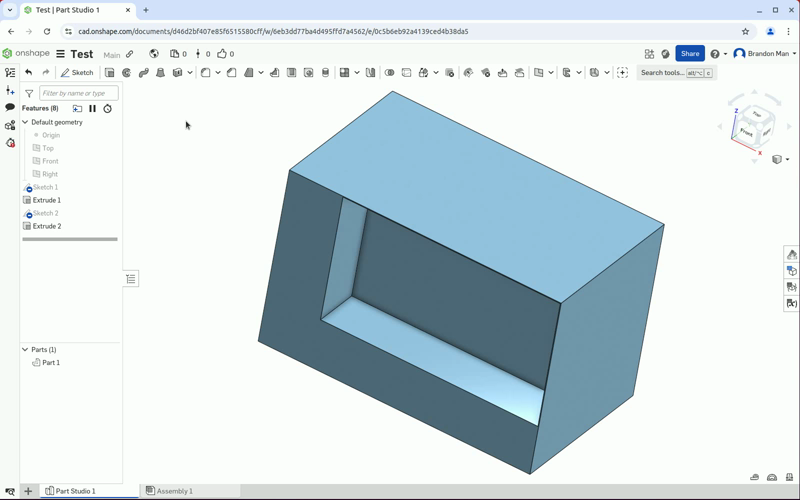
mouse_move(73, 189)
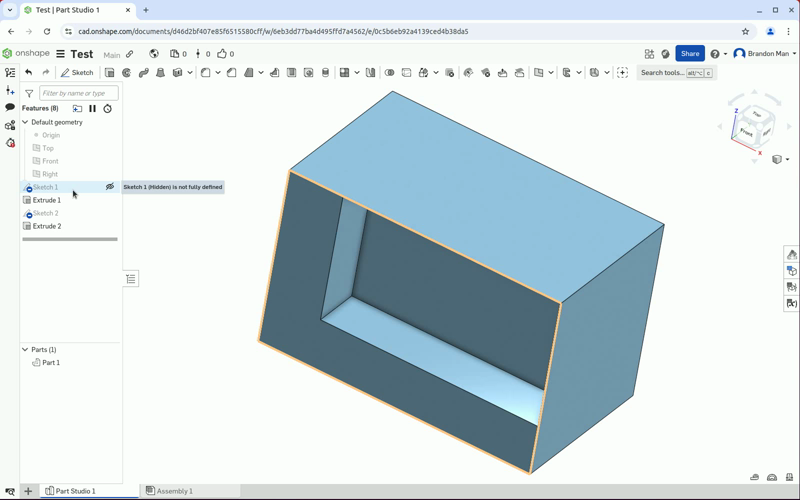
click(73, 189)